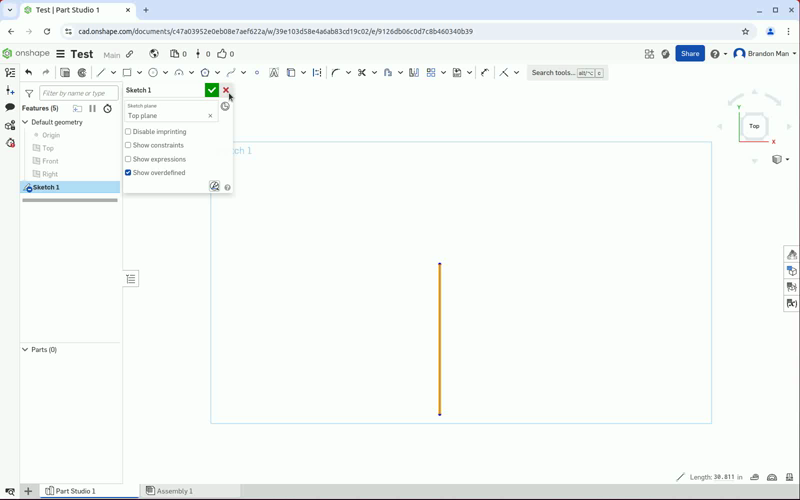
key(shift+h)
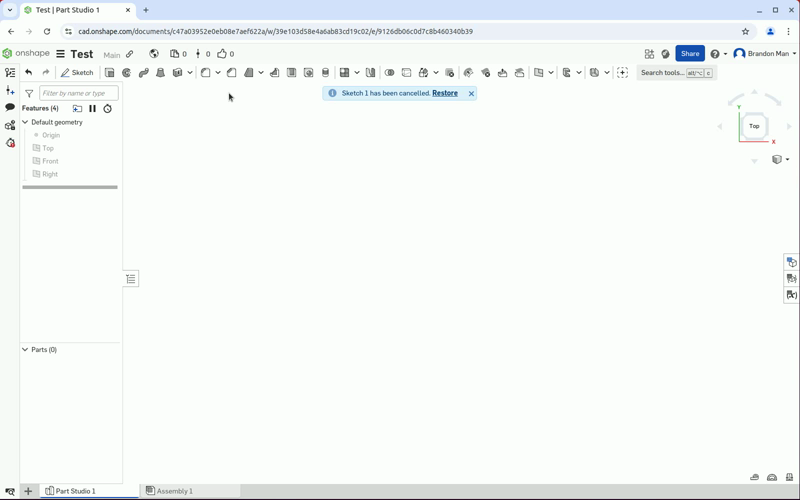
mouse_move(73, 352)
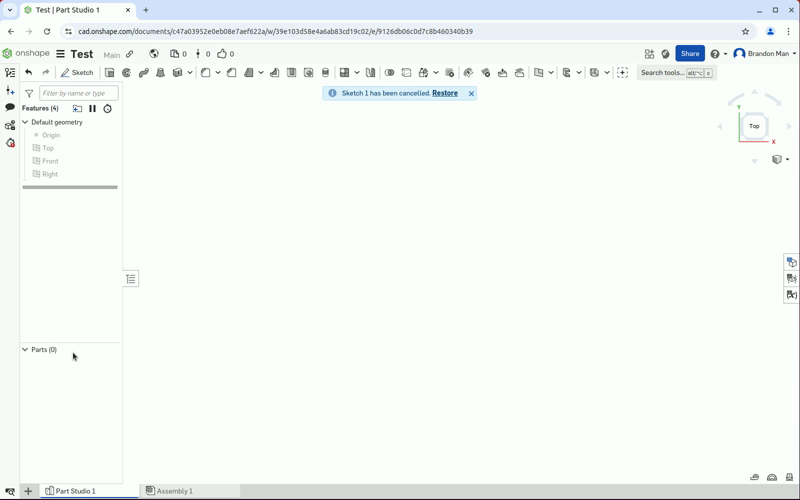
key(y)
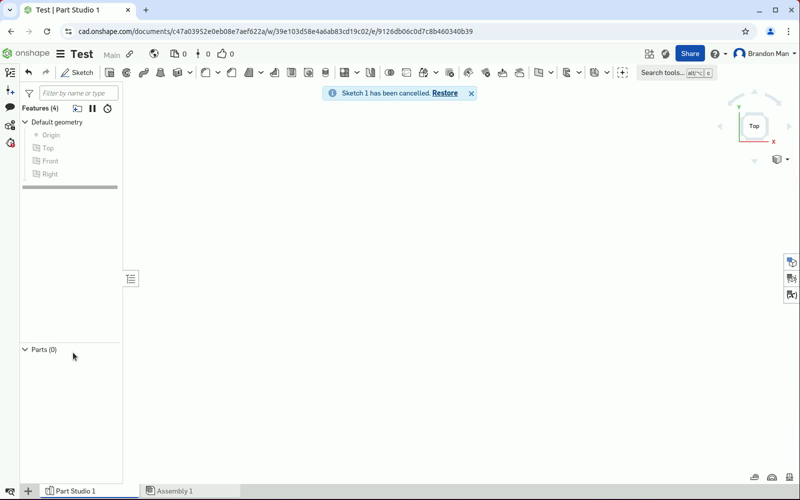
key(shift+p)
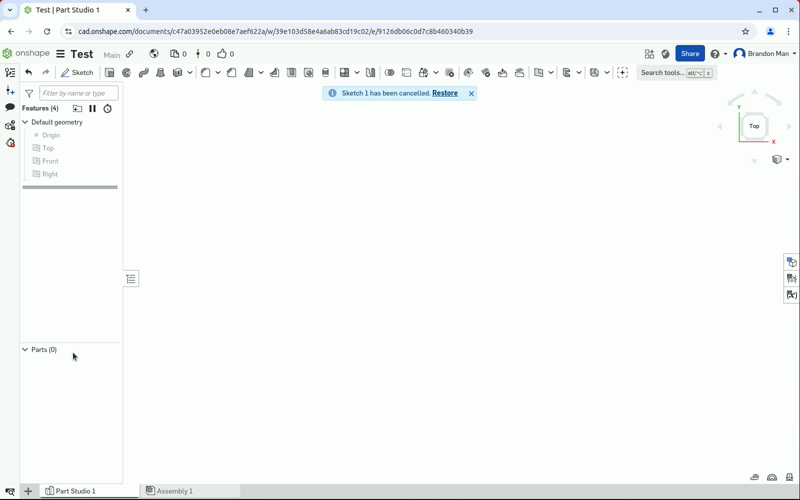
key(space)
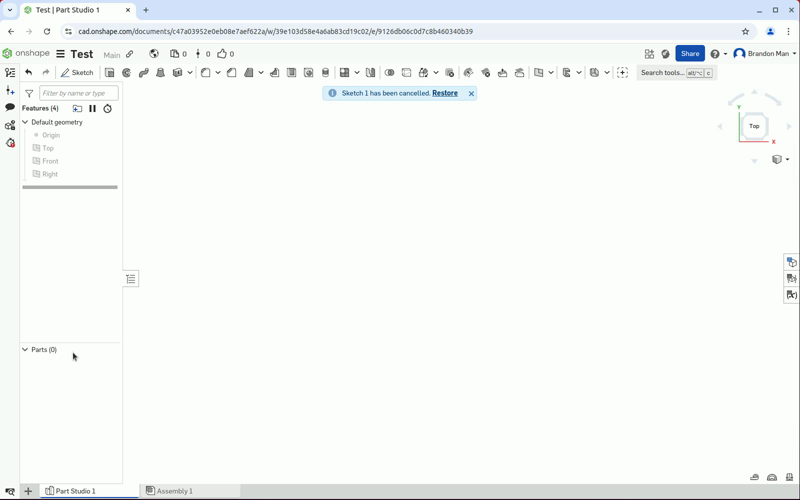
key_down(shift)
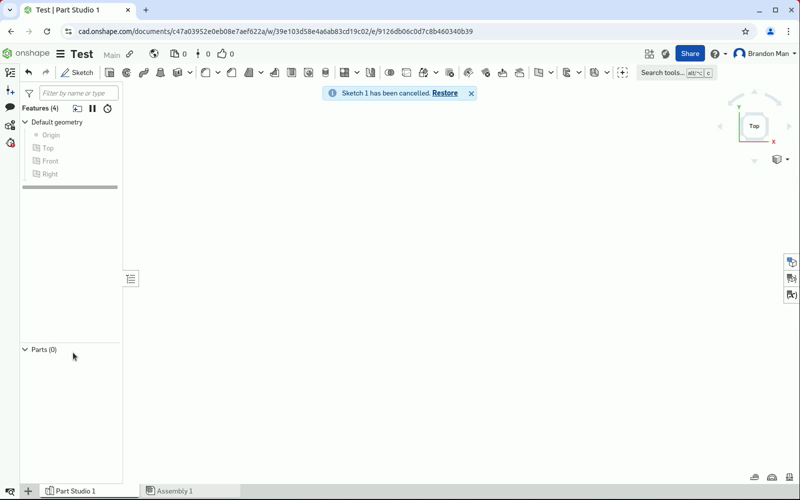
key(up)
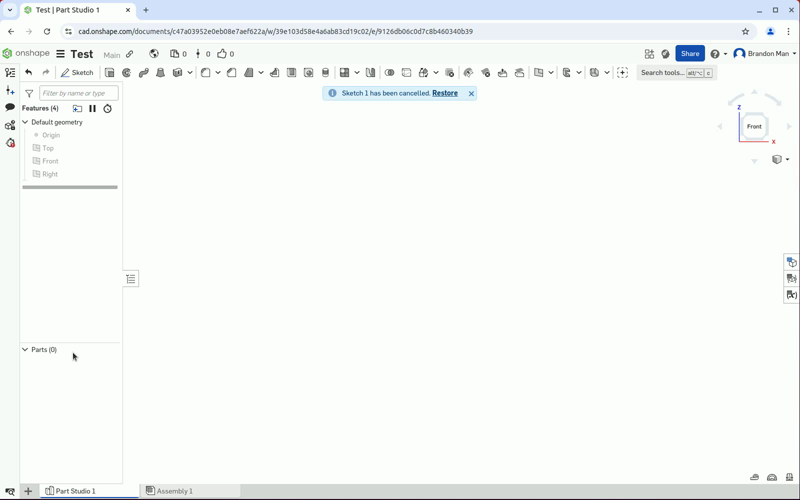
key_up(shift)
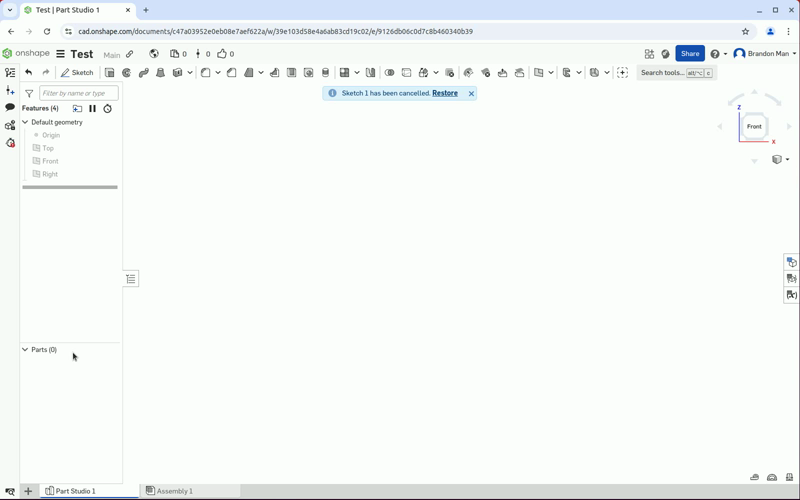
key(space)
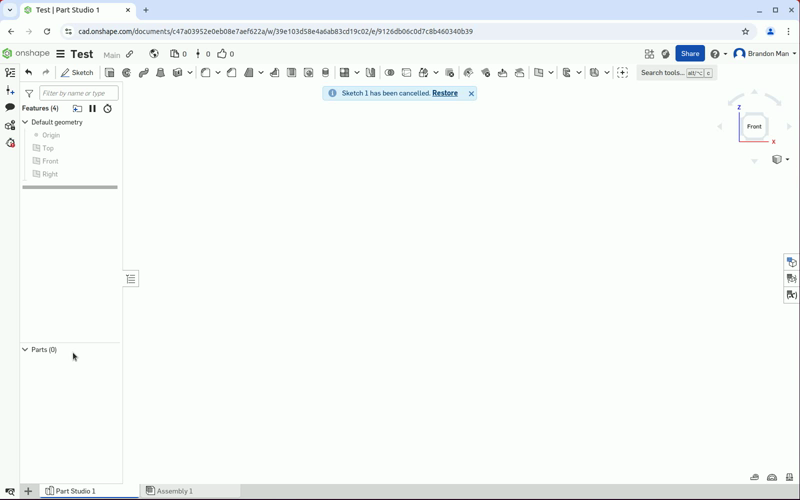
key_down(shift)
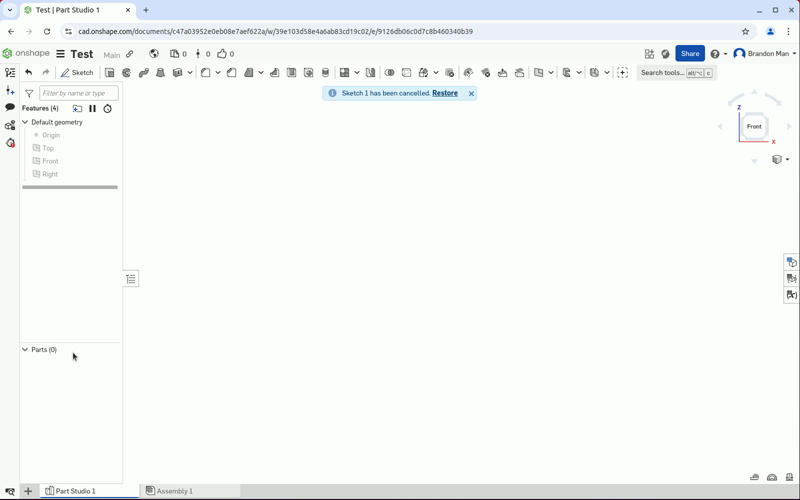
key(left)
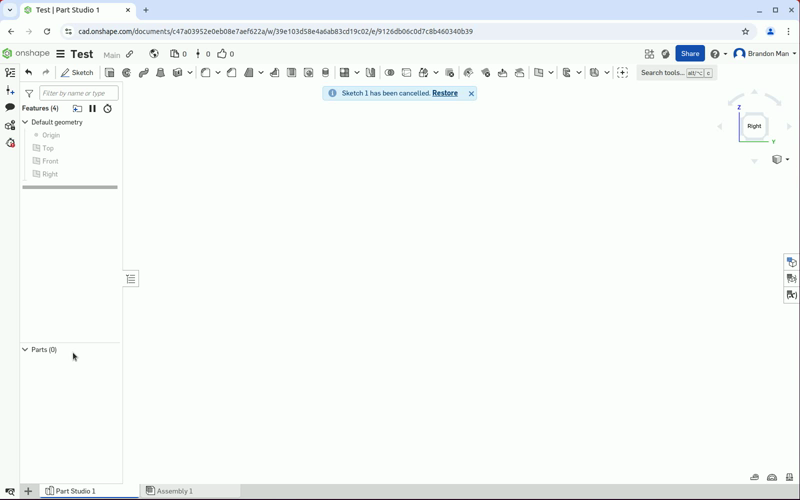
key_up(shift)
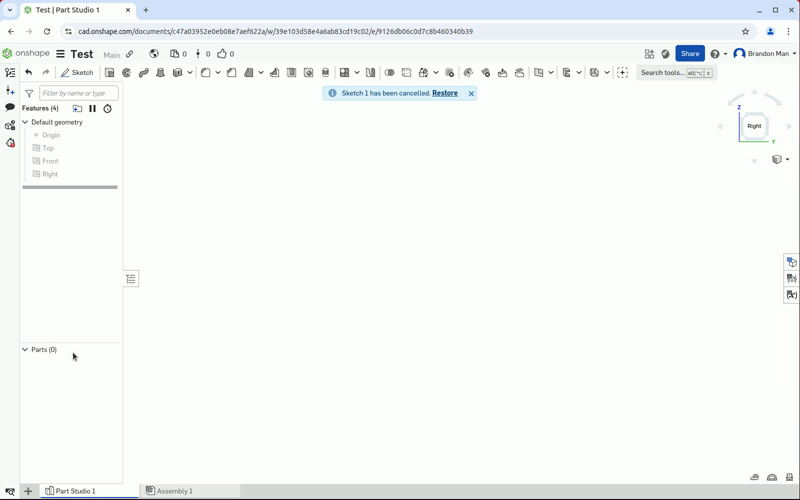
mouse_move(73, 352)
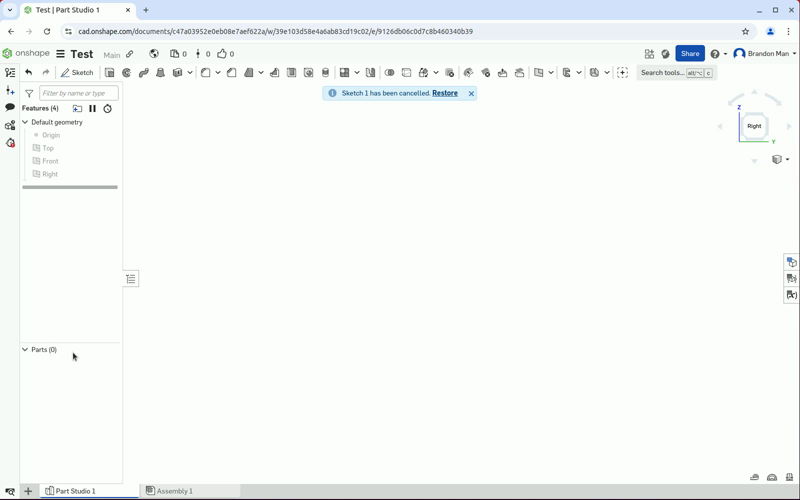
key(shift+y)
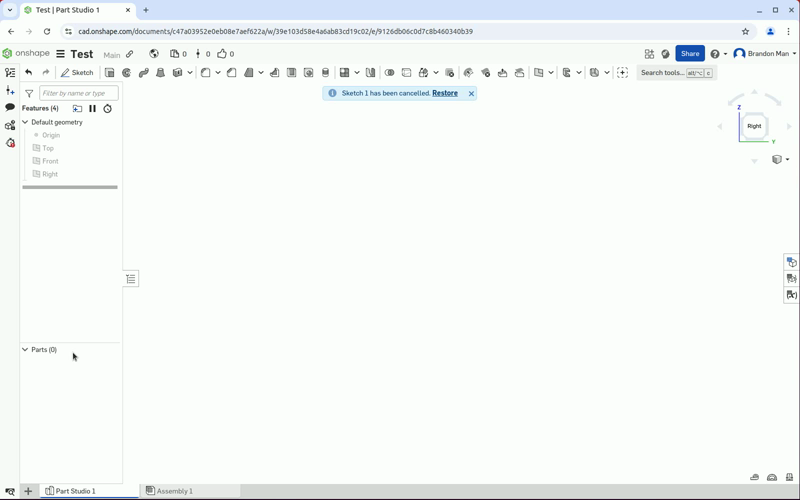
key(shift+s)
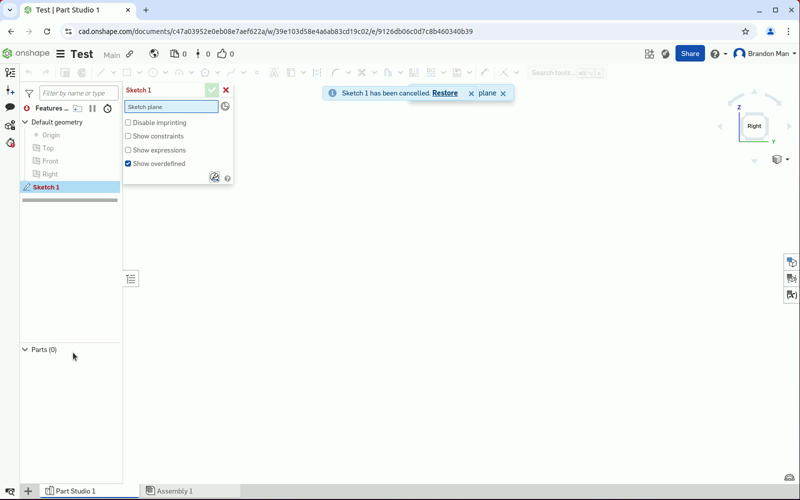
mouse_move(73, 176)
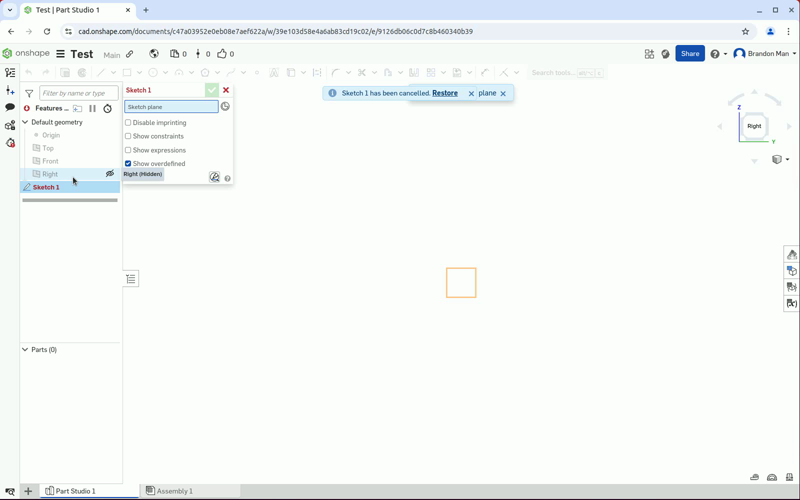
click(73, 176)
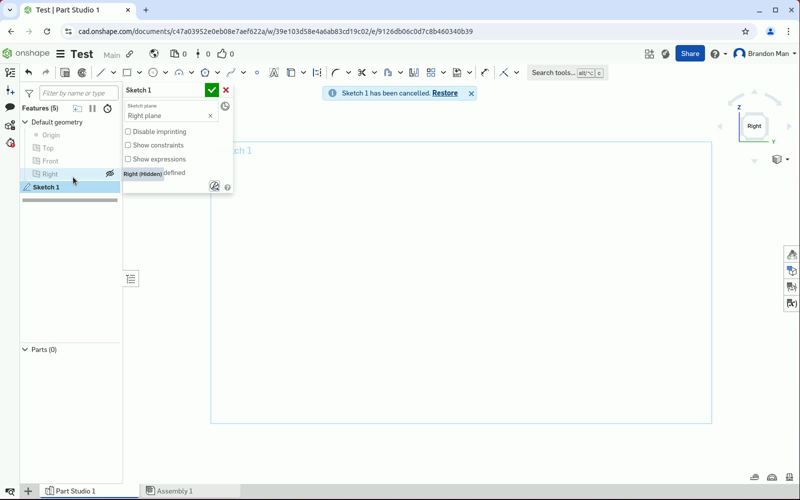
mouse_move(73, 352)
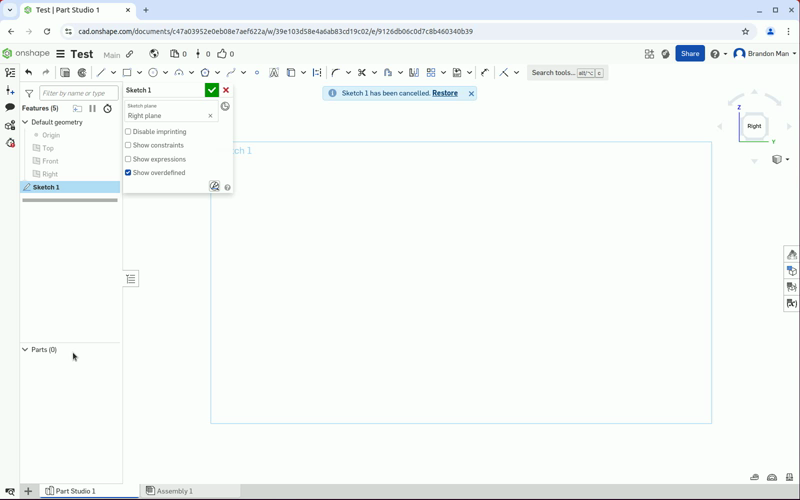
key(y)
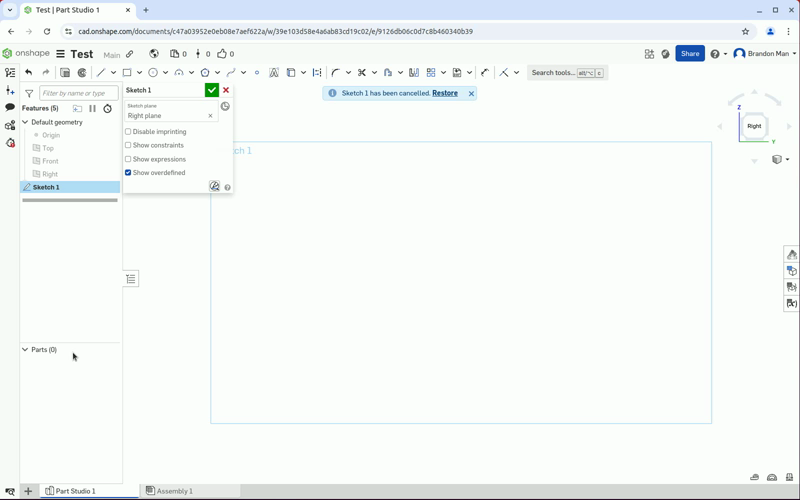
key(l)
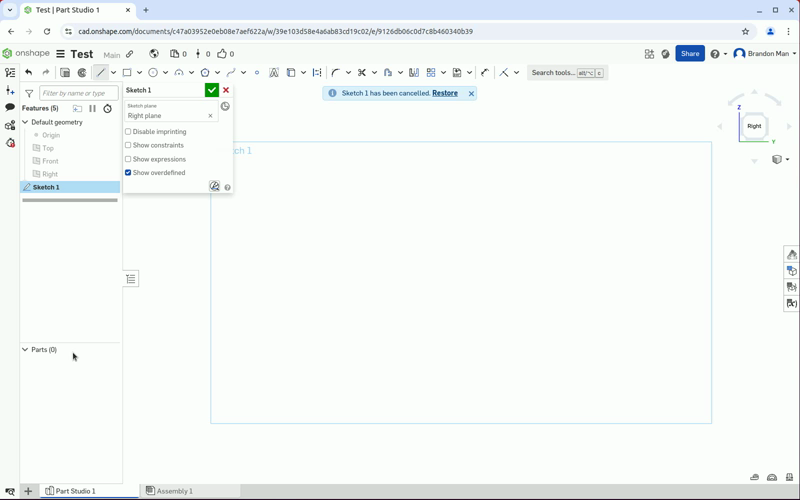
key_down(shift)
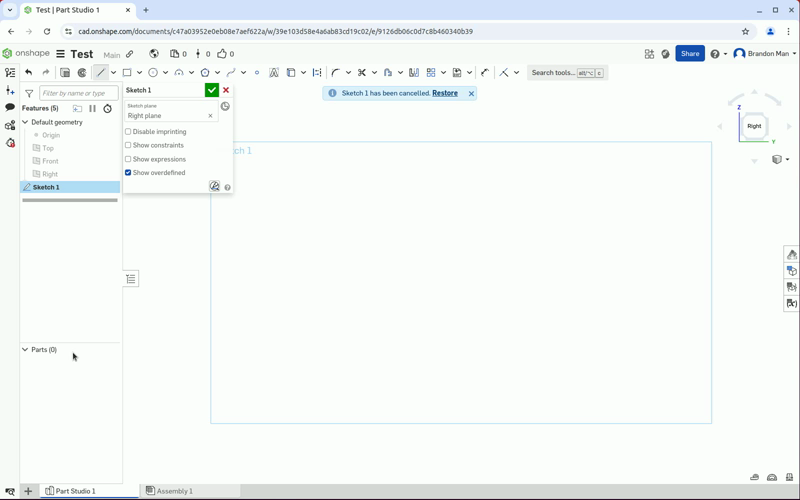
mouse_move(460, 228)
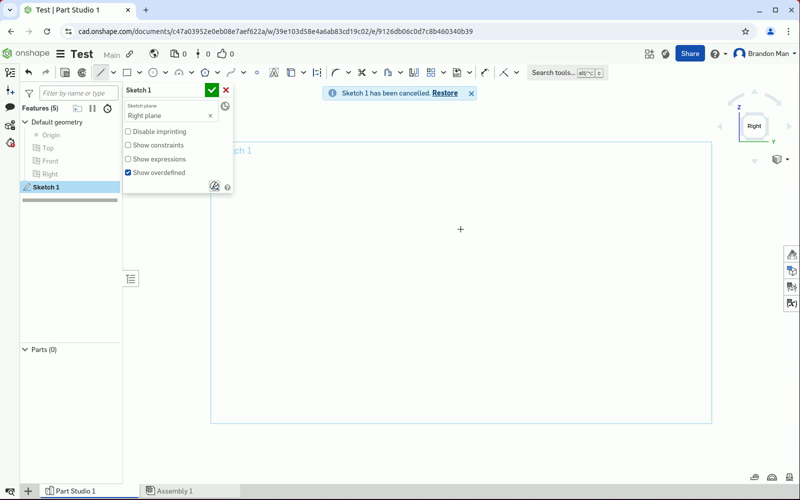
click(460, 228)
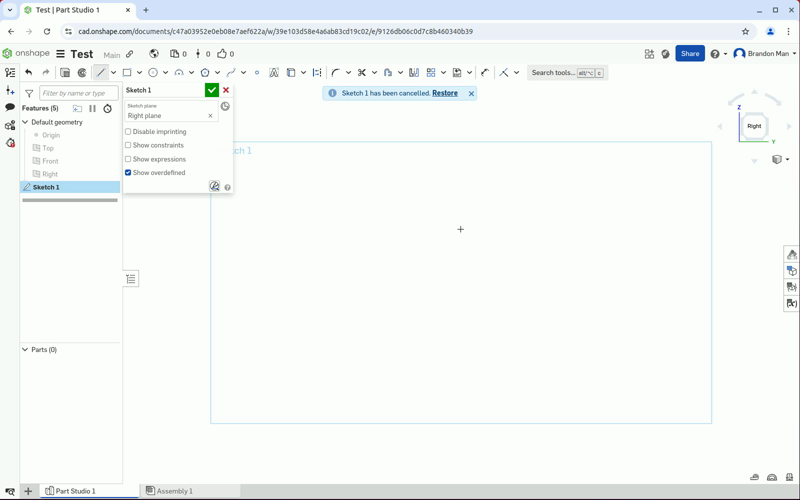
key_up(shift)
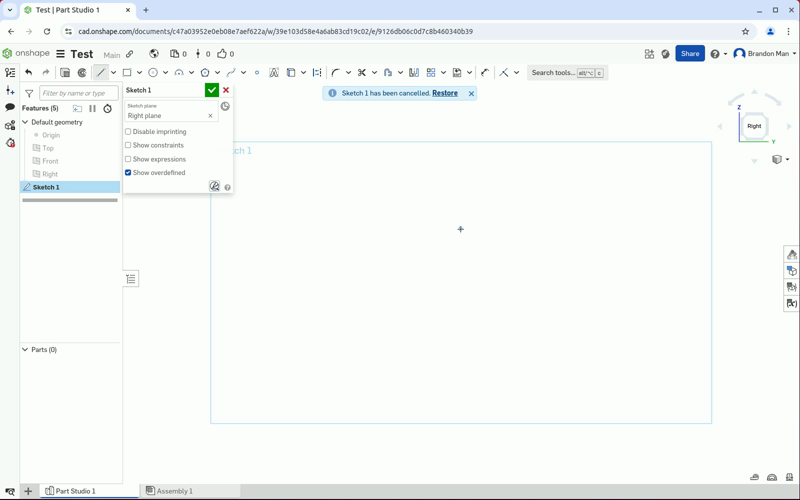
key_down(shift)
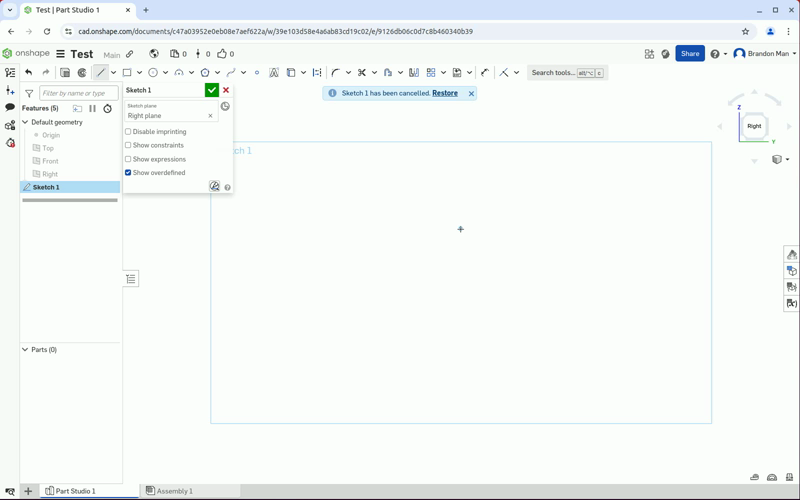
mouse_move(567, 282)
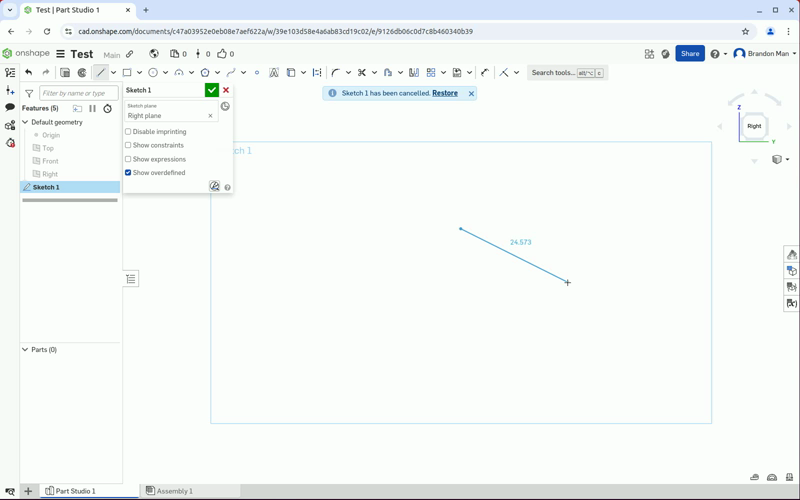
click(567, 282)
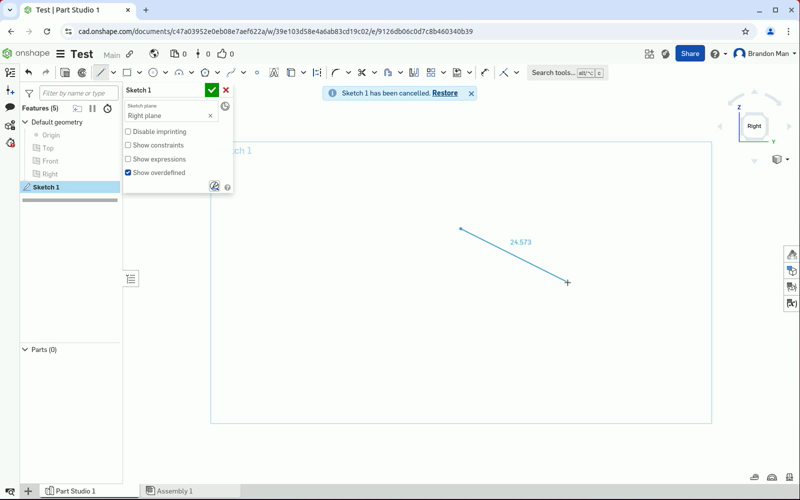
key_up(shift)
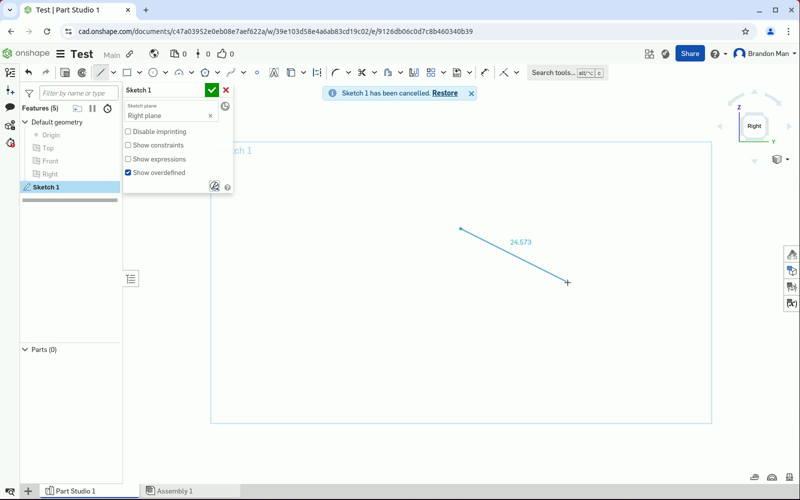
key_down(shift)
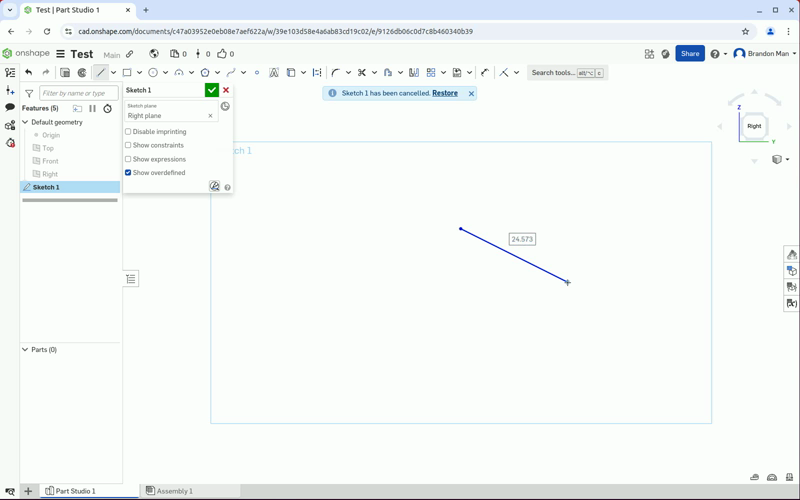
mouse_move(589, 282)
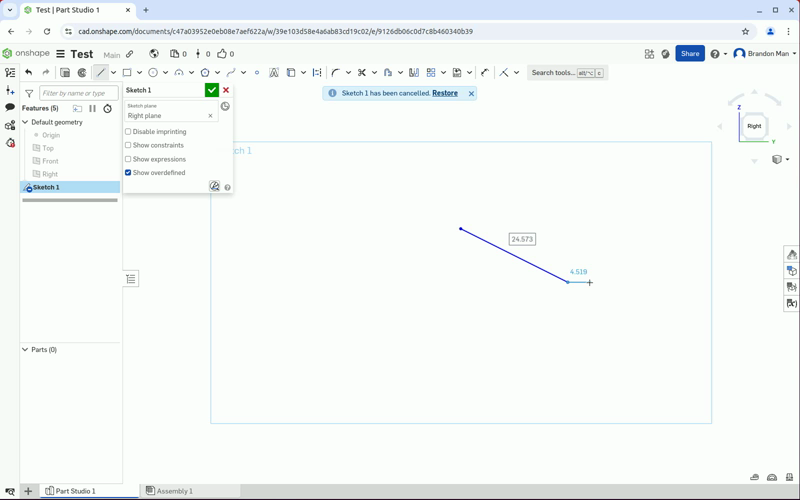
mouse_move(568, 282)
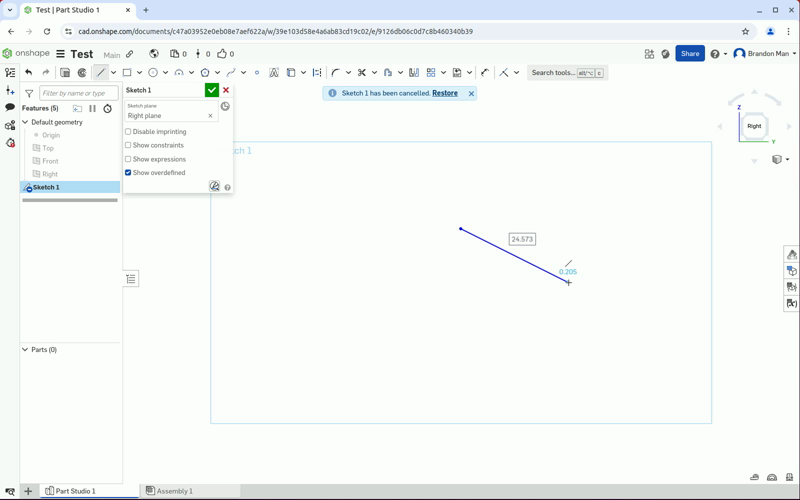
scroll(6)
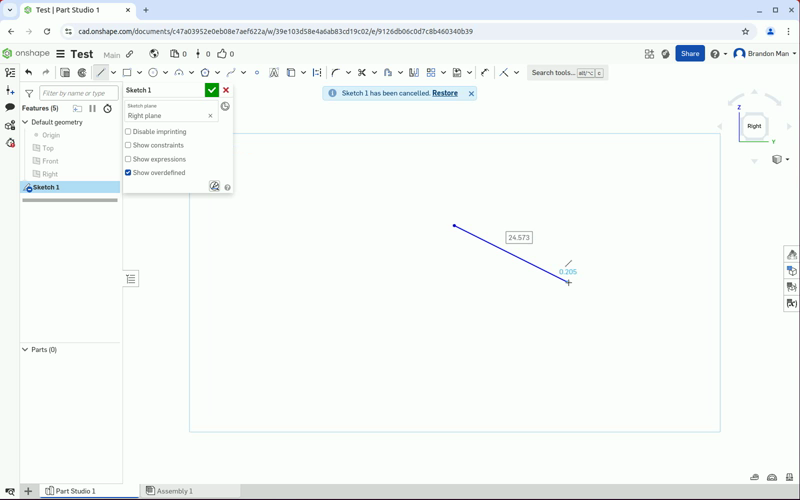
scroll(6)
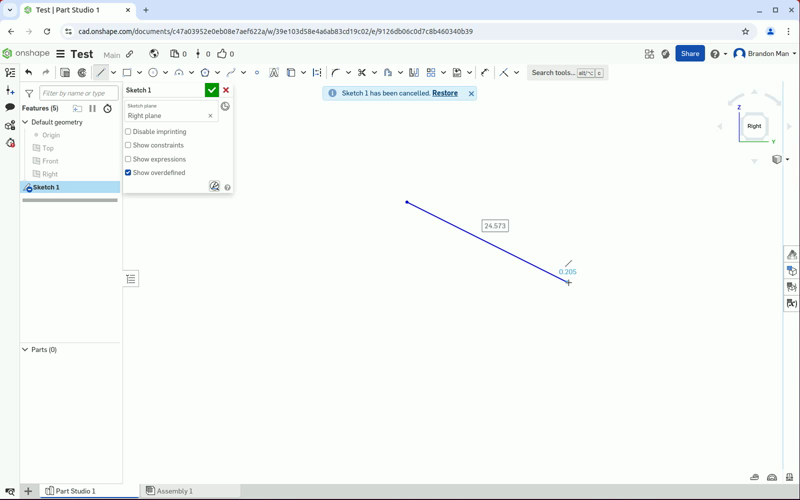
scroll(6)
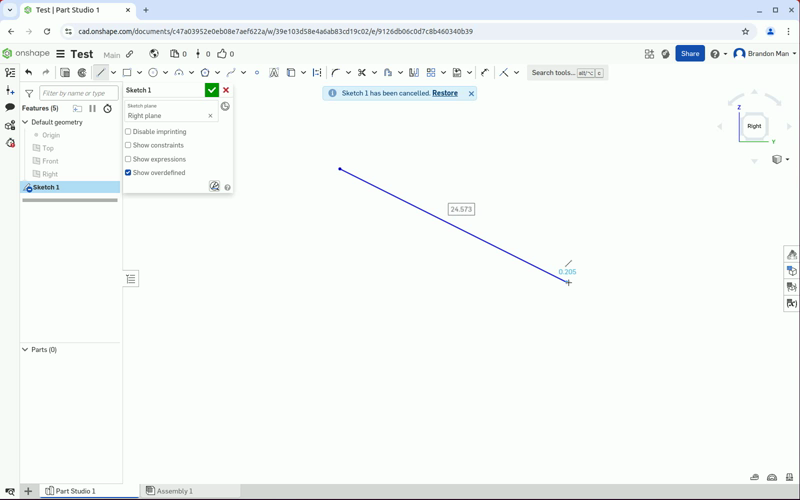
scroll(6)
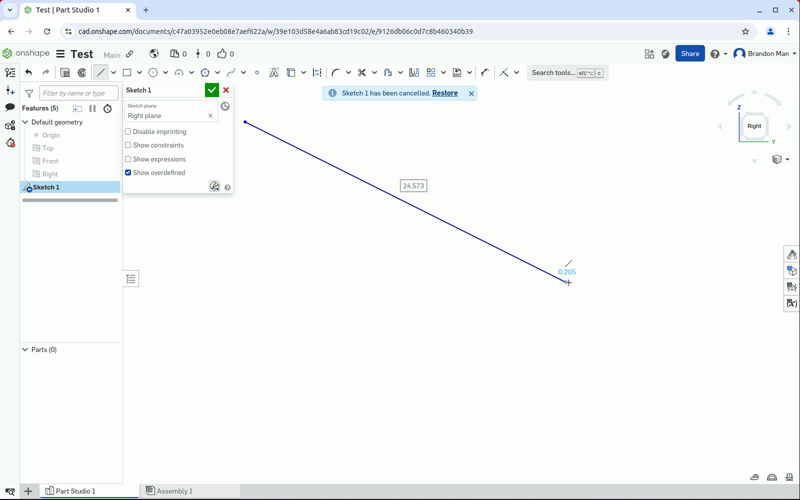
scroll(6)
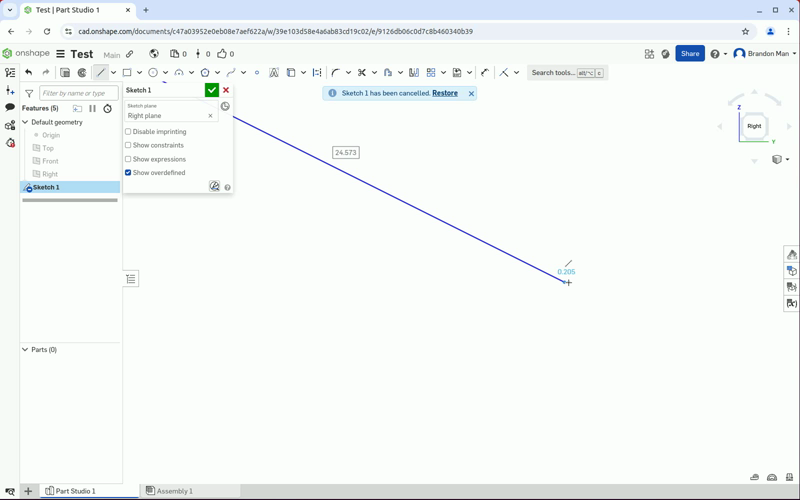
scroll(6)
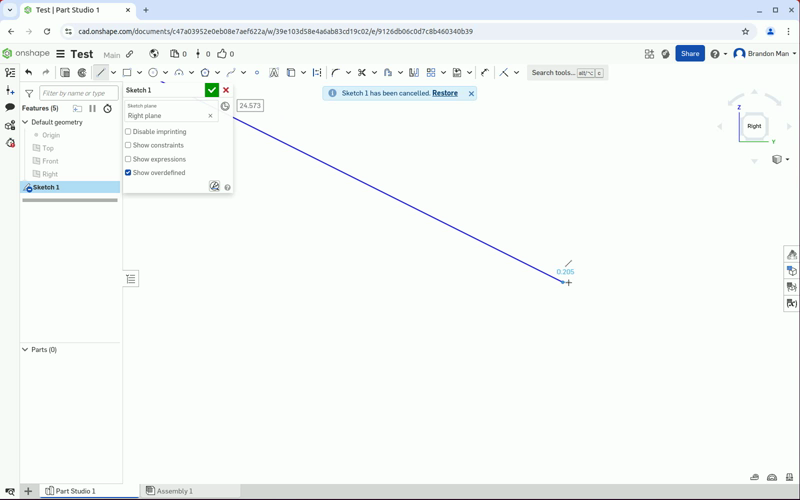
scroll(6)
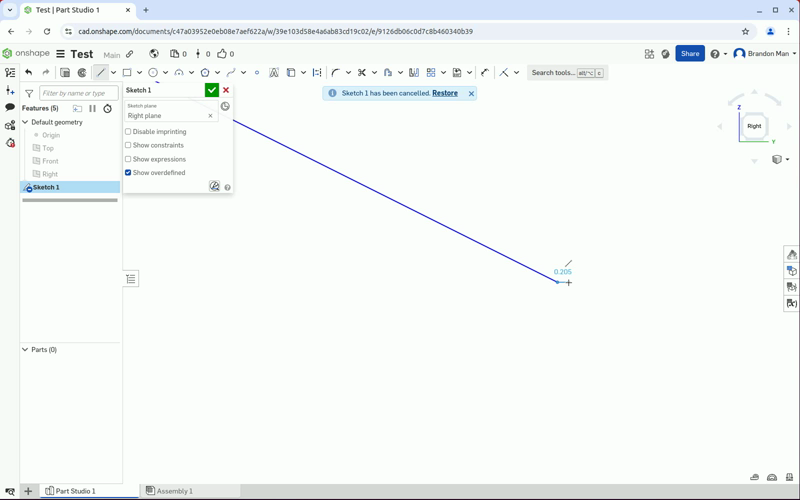
click(568, 282)
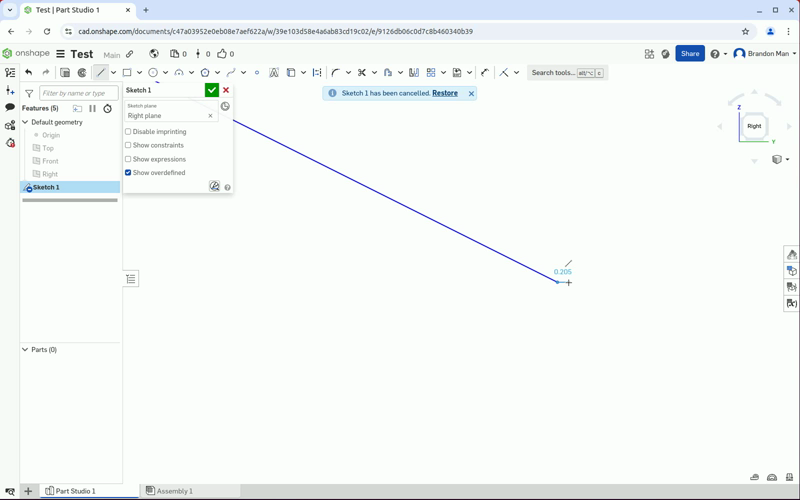
scroll(-6)
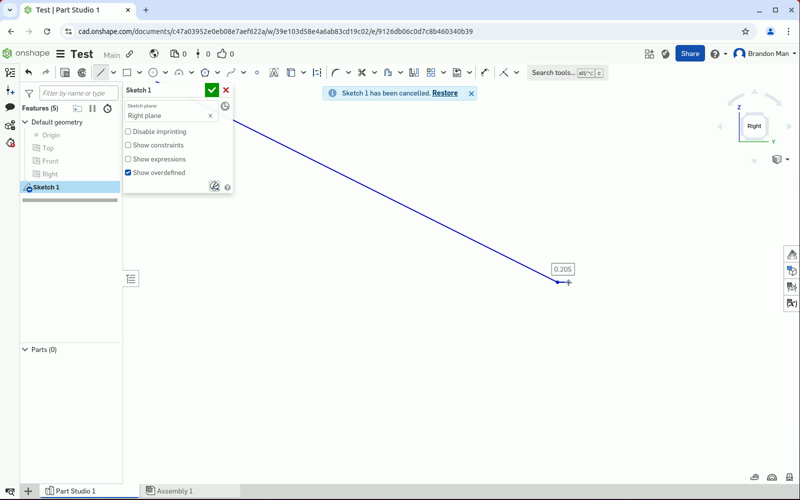
scroll(-6)
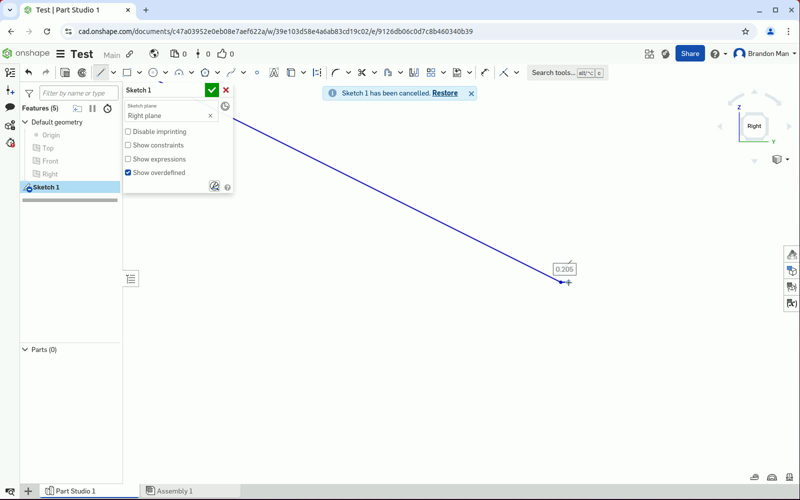
scroll(-6)
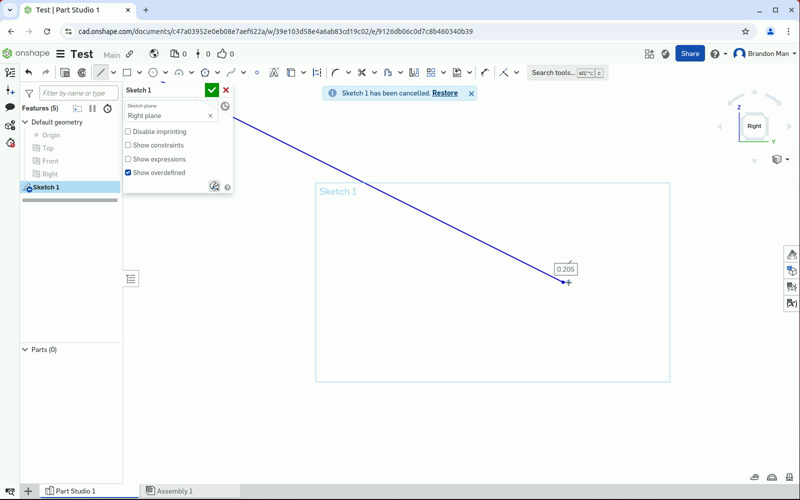
scroll(-6)
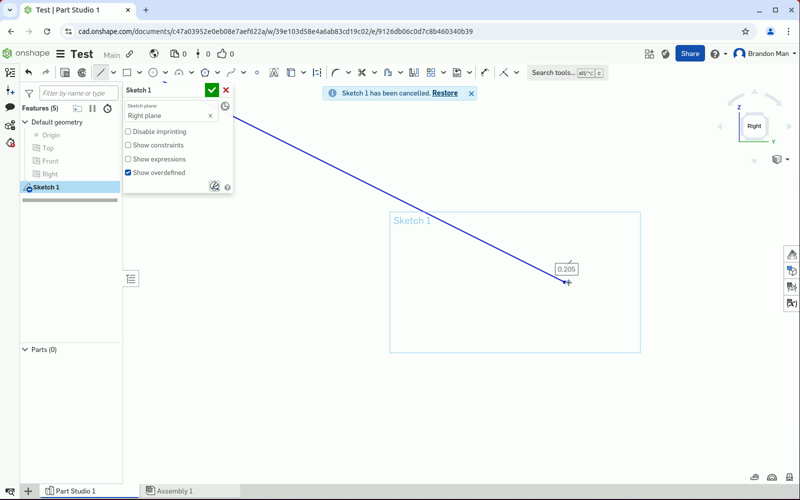
scroll(-6)
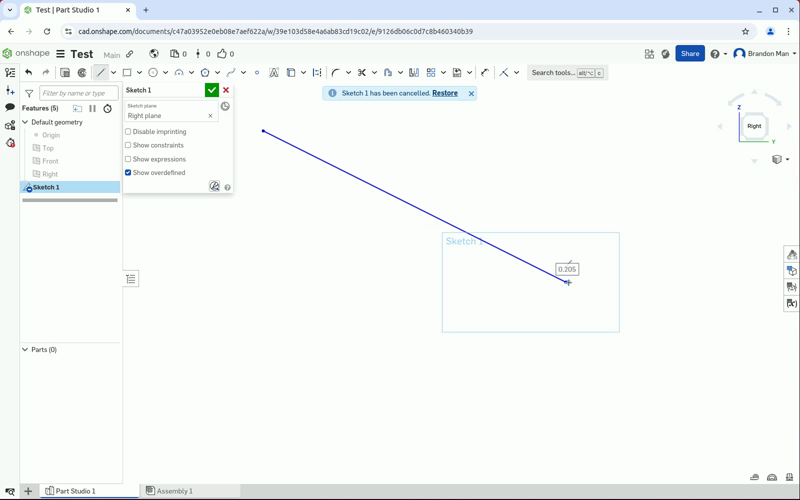
scroll(-6)
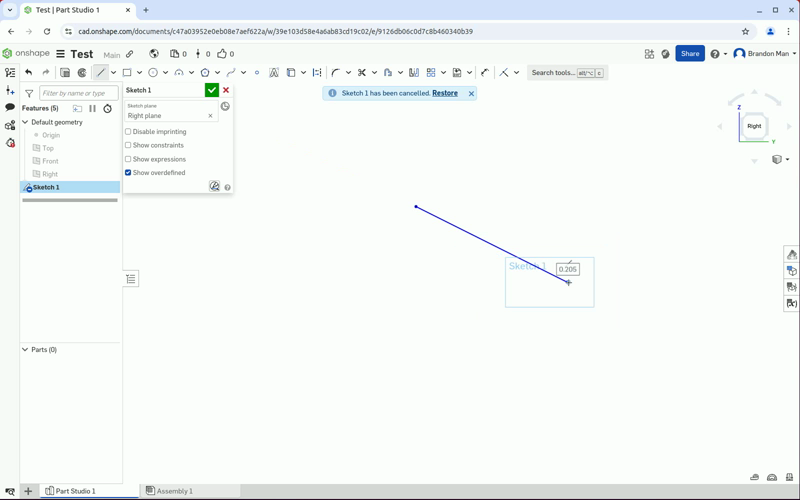
scroll(-6)
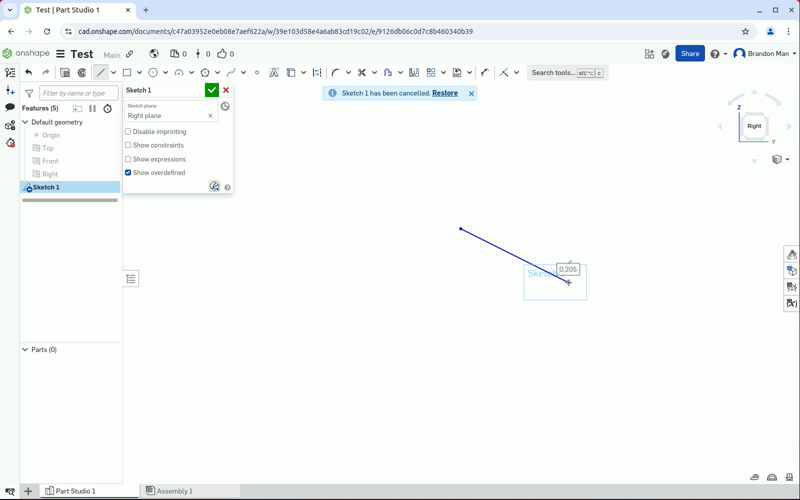
key_up(shift)
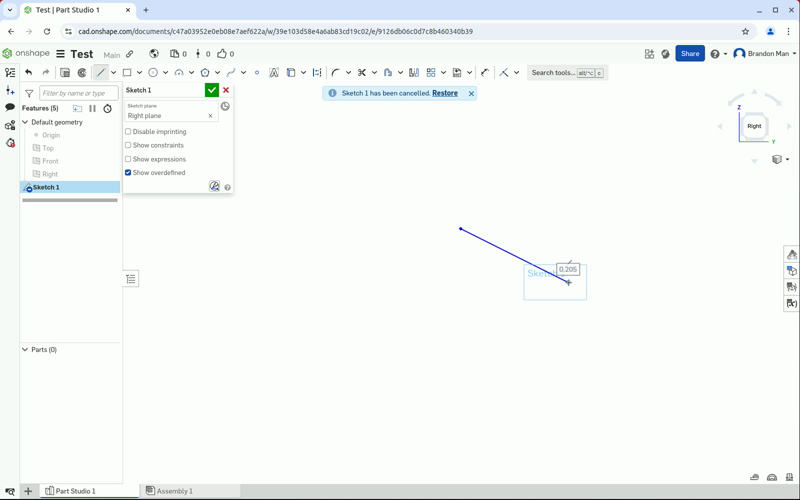
key_down(shift)
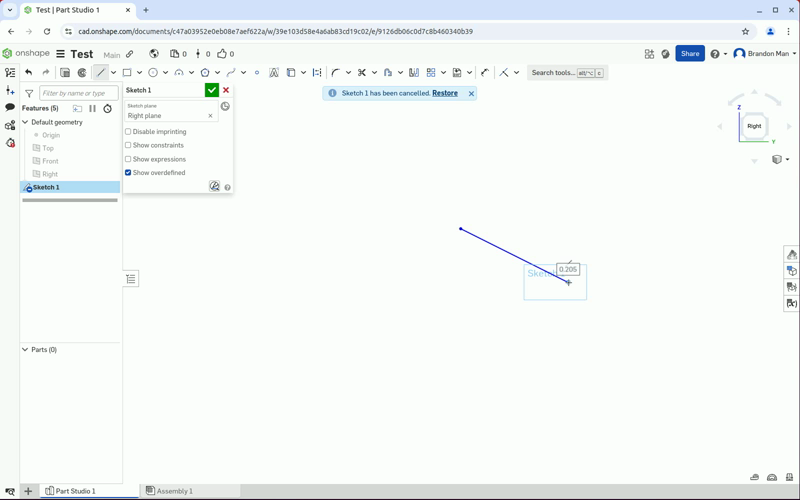
mouse_move(460, 228)
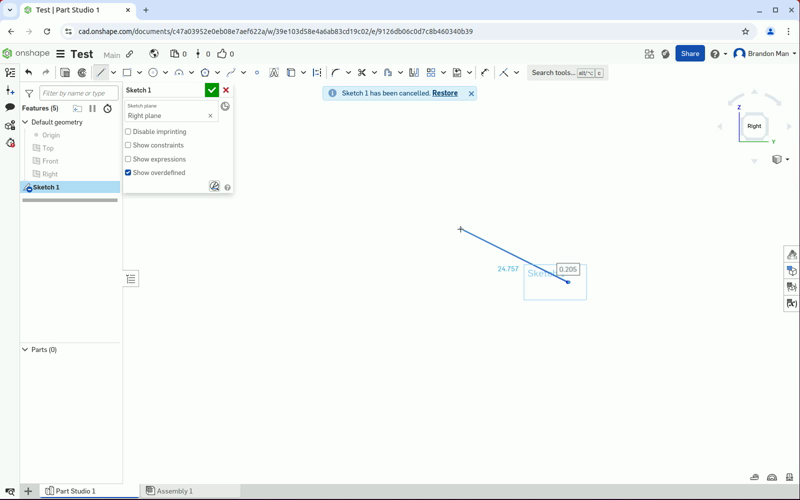
key_up(shift)
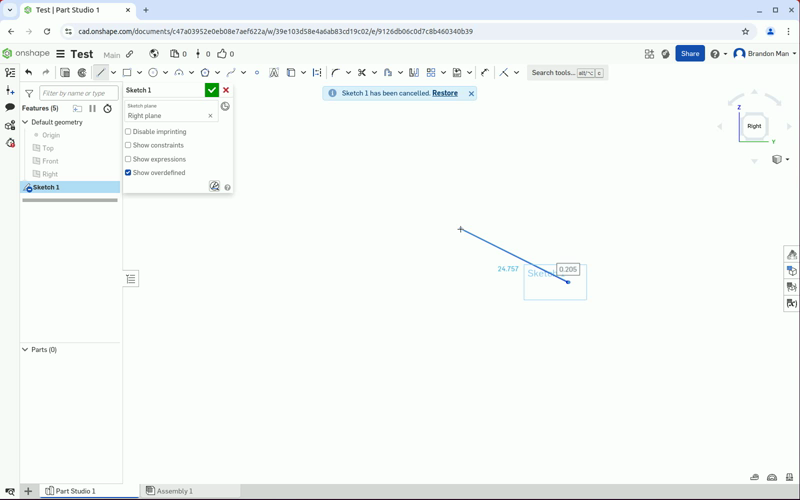
click(460, 228)
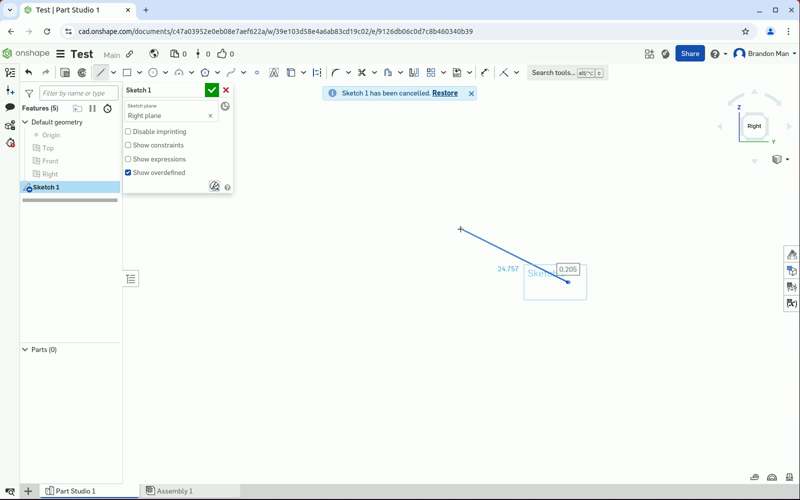
key(esc)
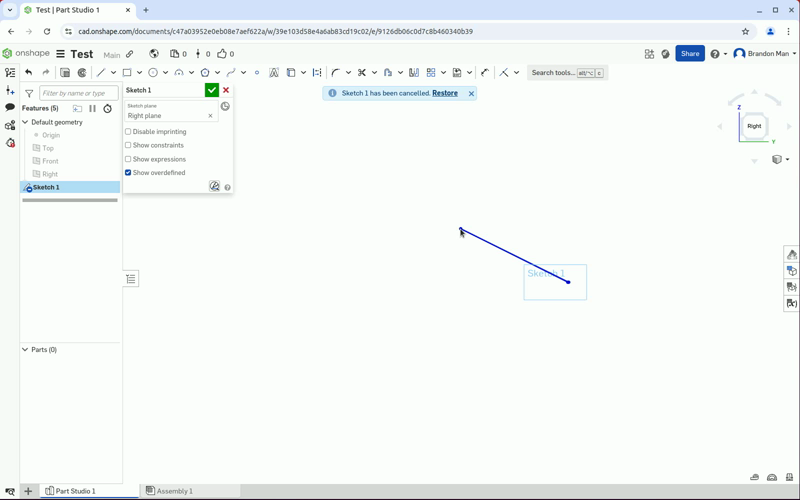
mouse_move(546, 271)
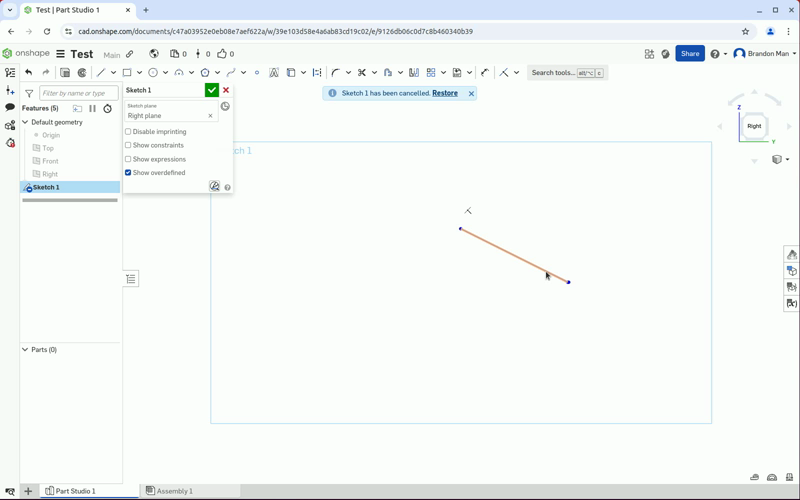
scroll(6)
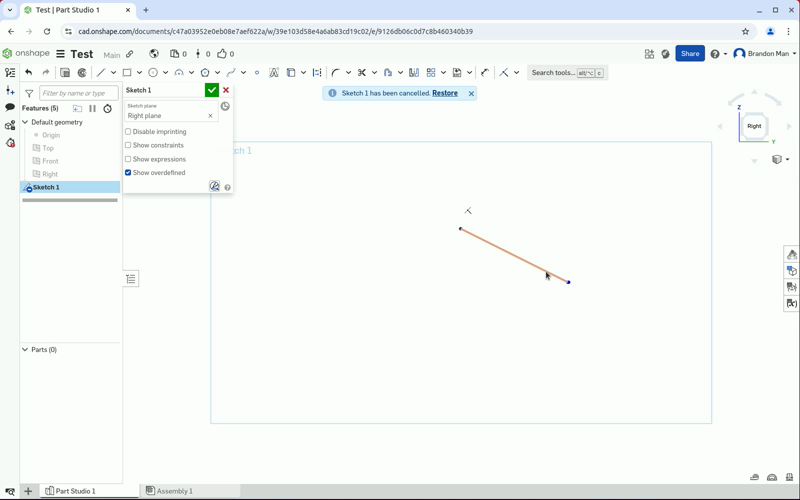
scroll(6)
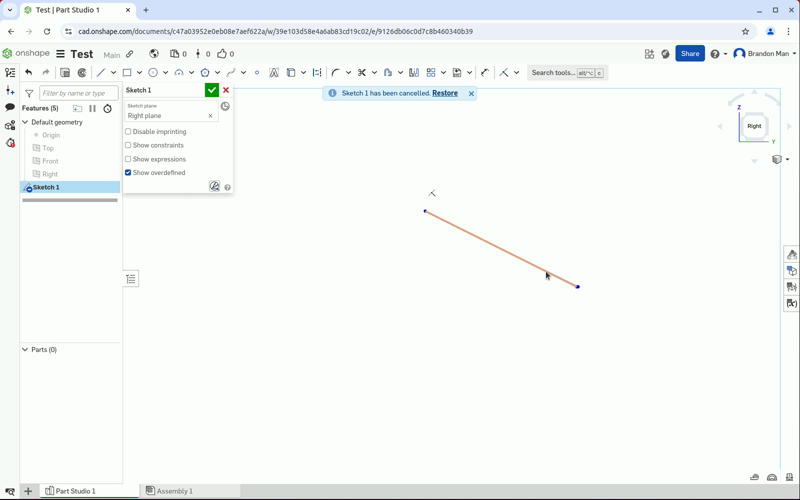
scroll(6)
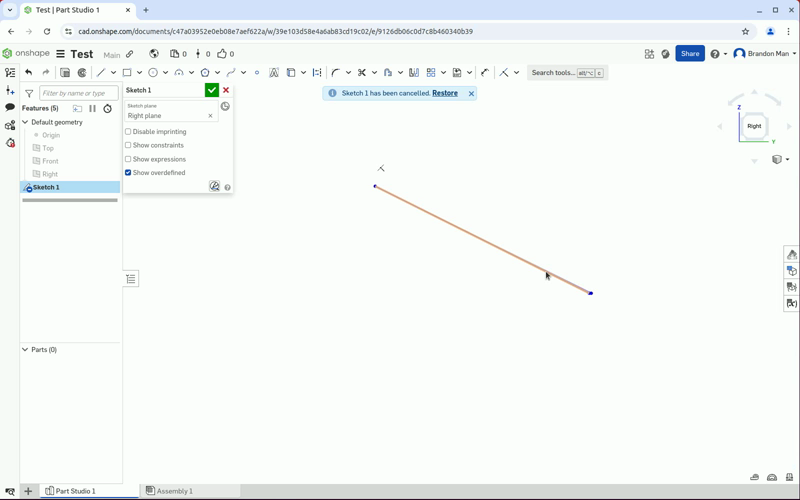
scroll(6)
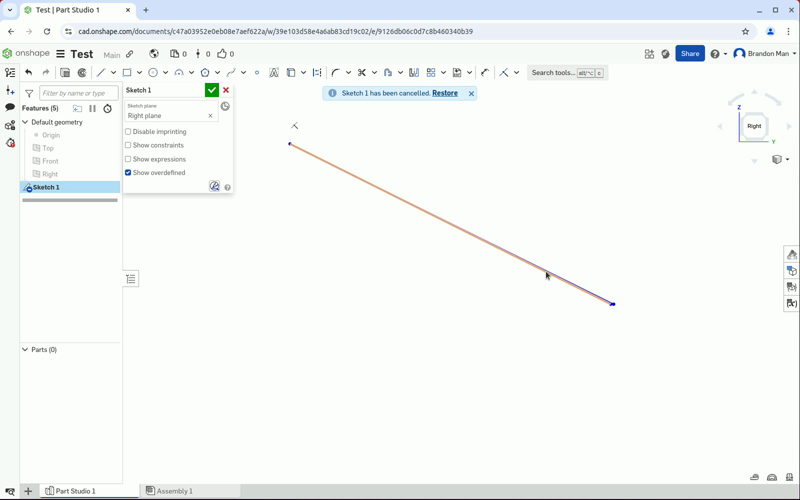
scroll(6)
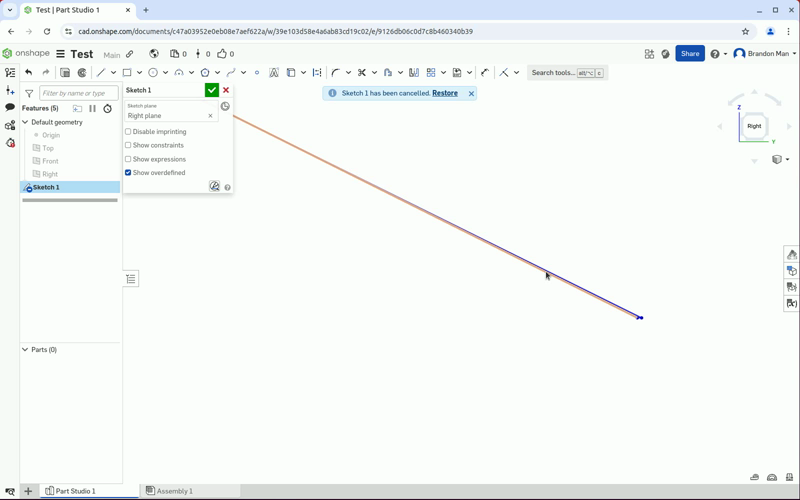
scroll(6)
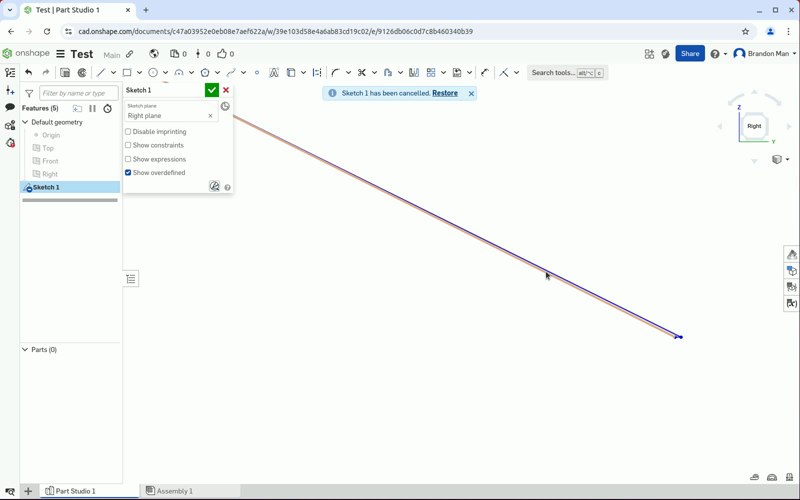
scroll(6)
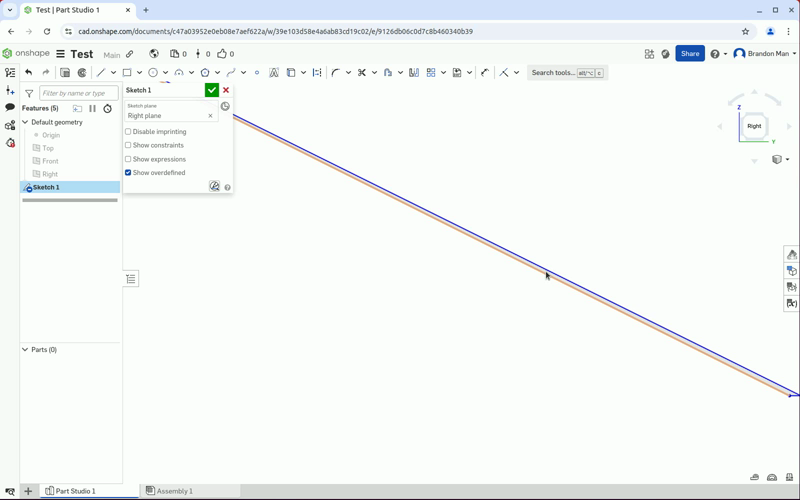
click(546, 271)
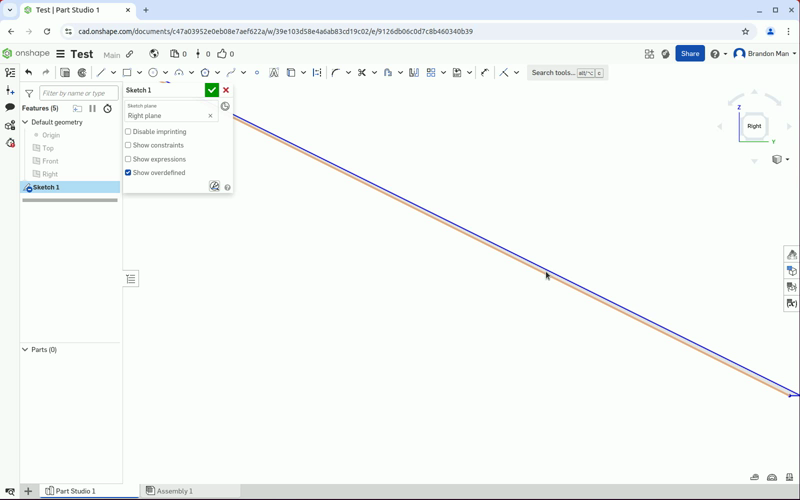
scroll(-6)
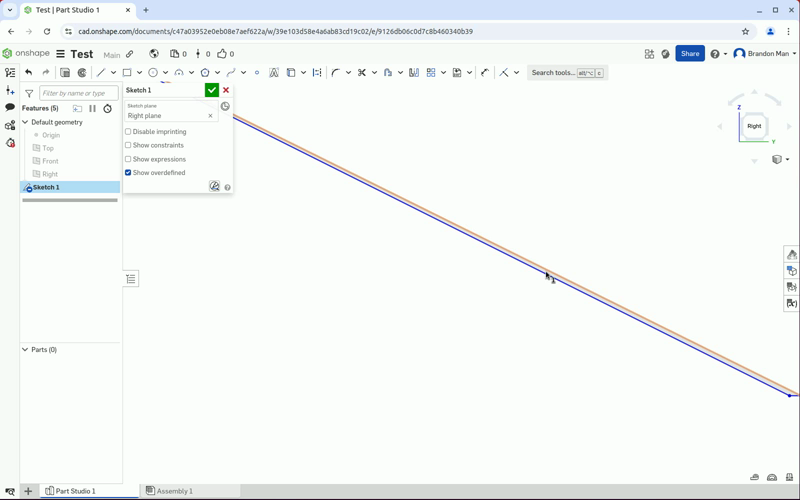
scroll(-6)
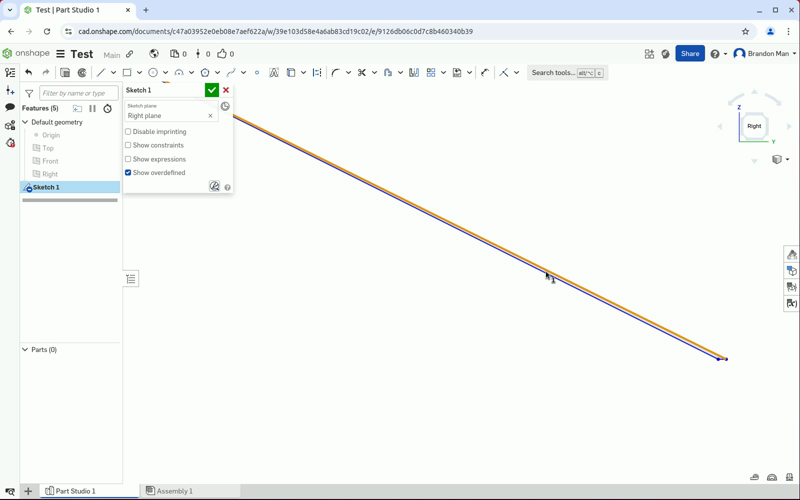
scroll(-6)
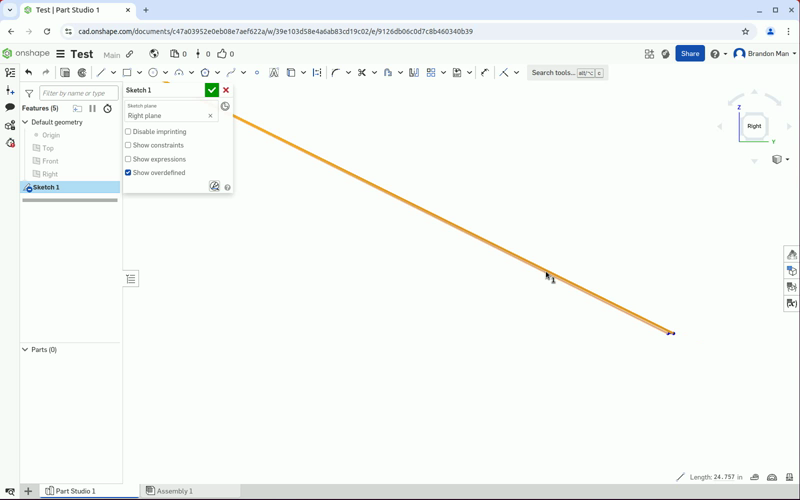
scroll(-6)
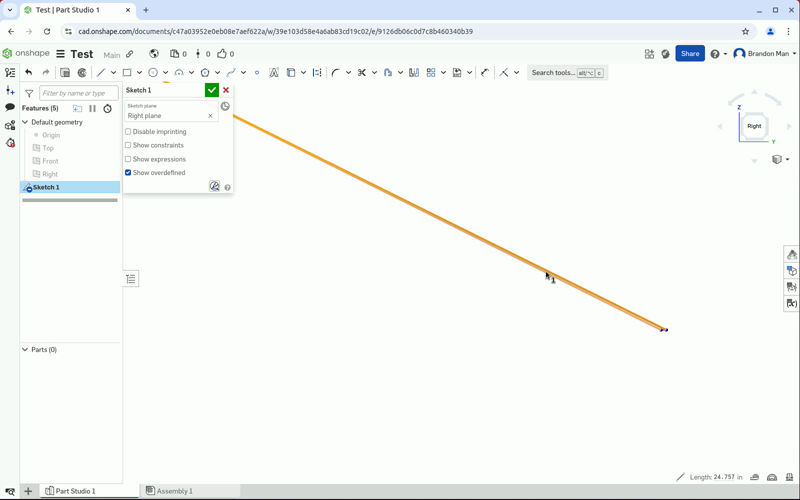
scroll(-6)
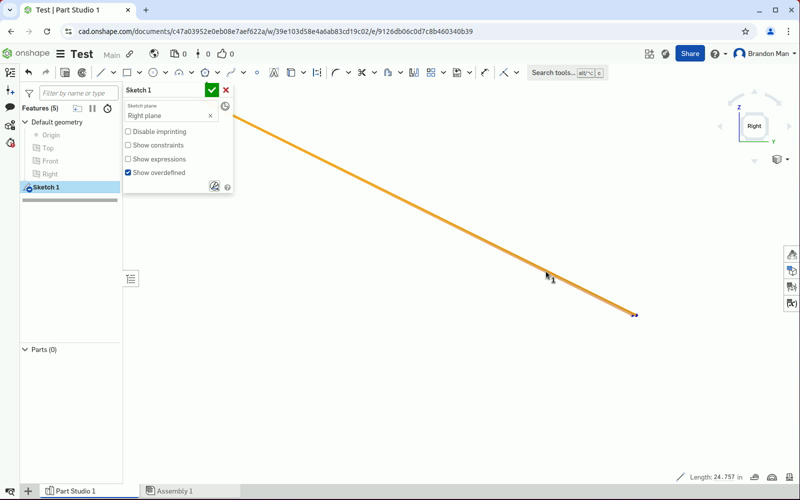
scroll(-6)
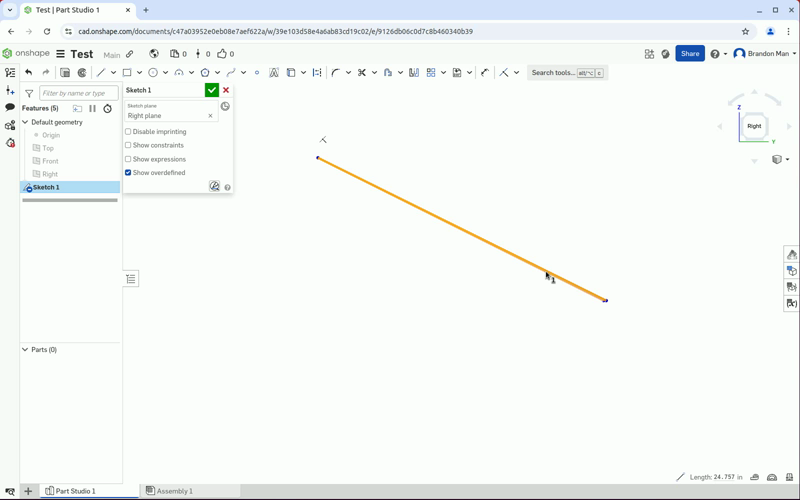
scroll(-6)
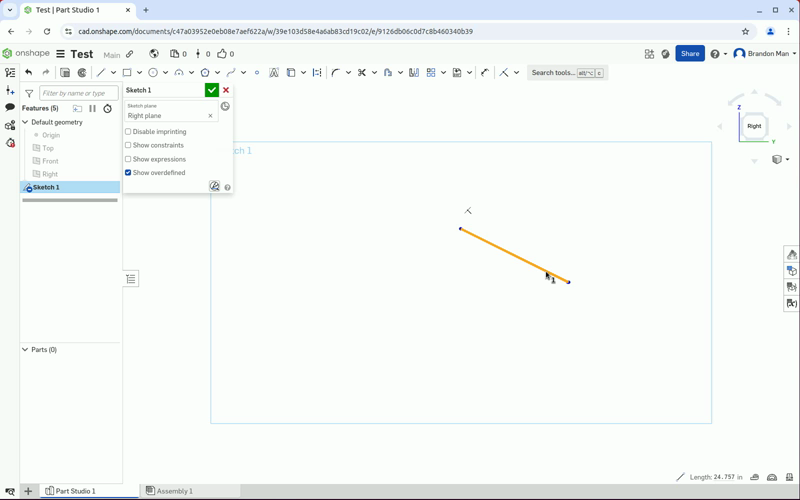
mouse_move(73, 352)
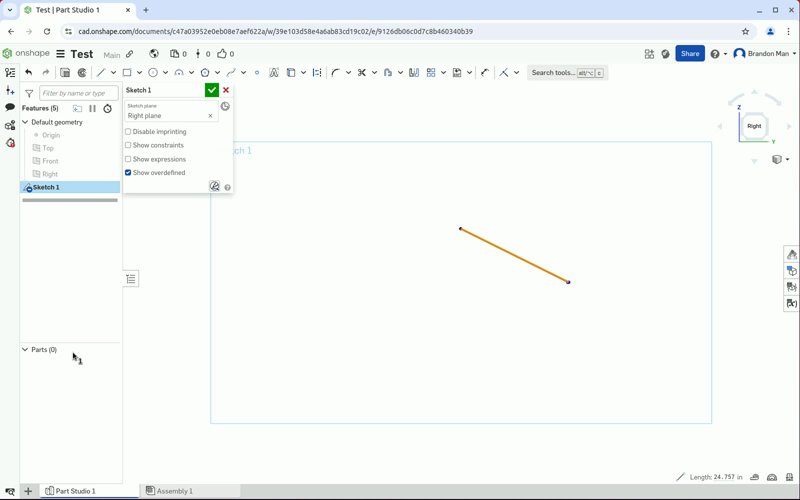
key(shift+y)
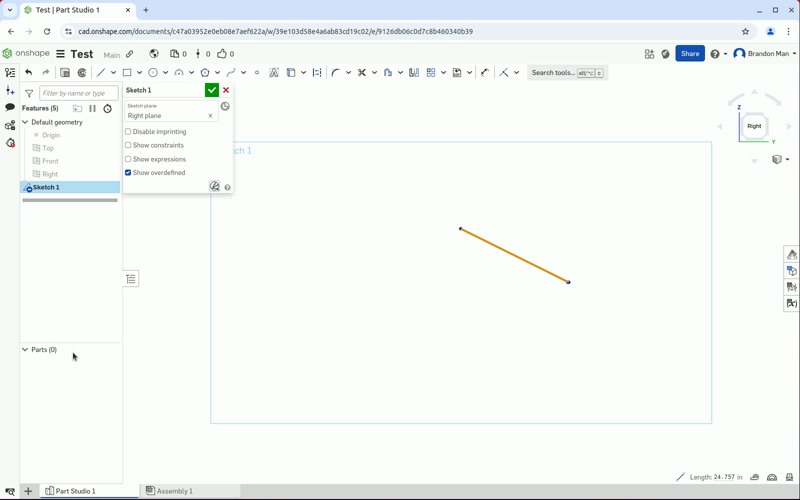
key(shift+e)
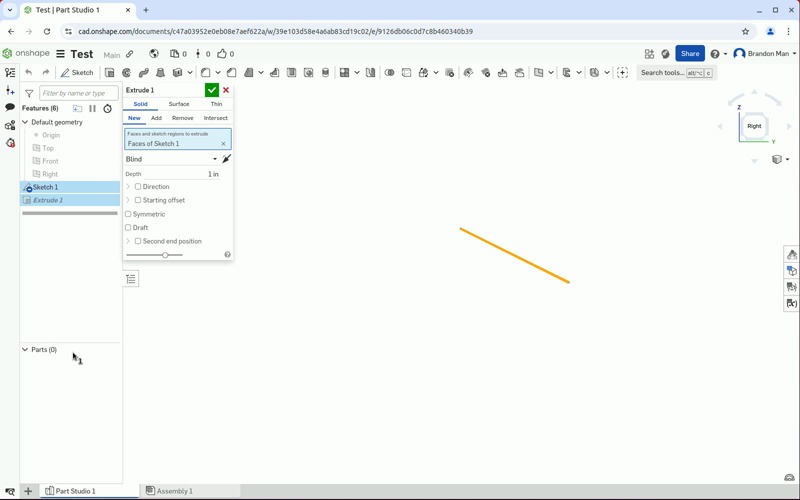
mouse_move(143, 106)
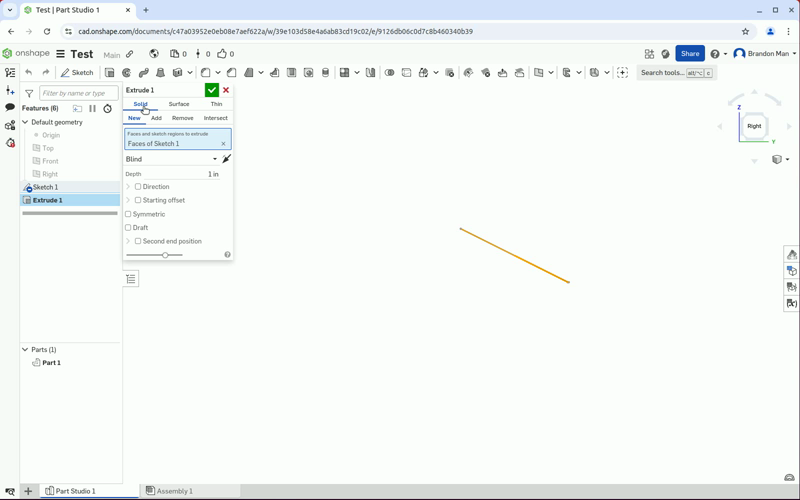
click(143, 106)
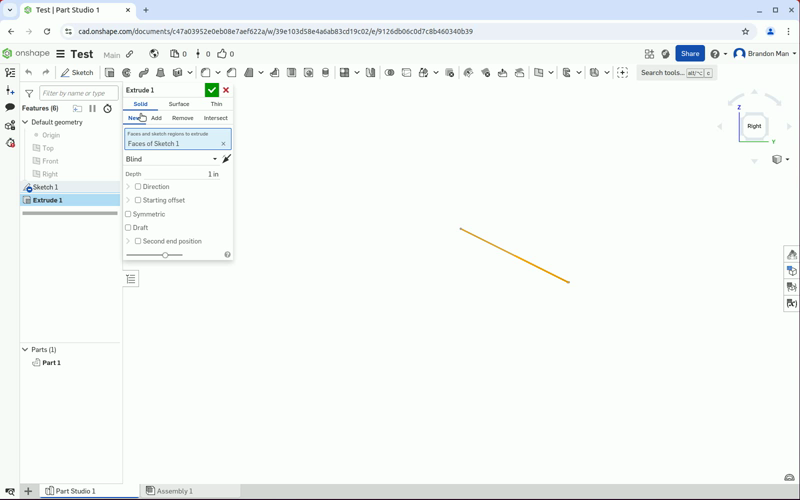
mouse_move(137, 120)
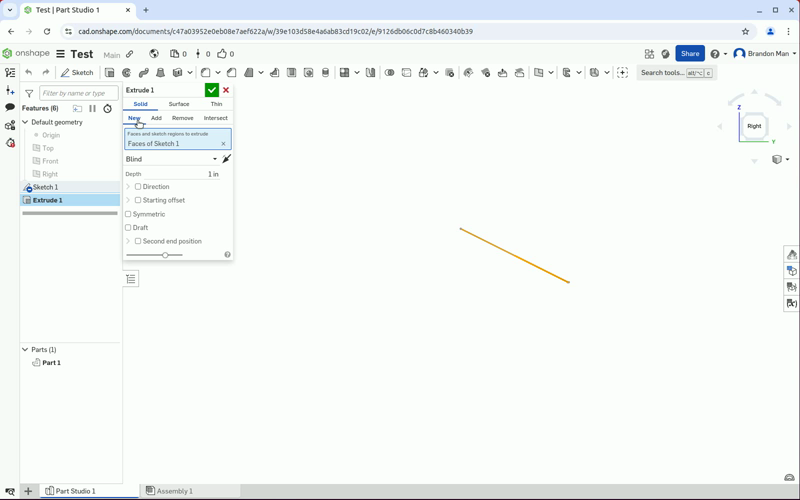
click(137, 120)
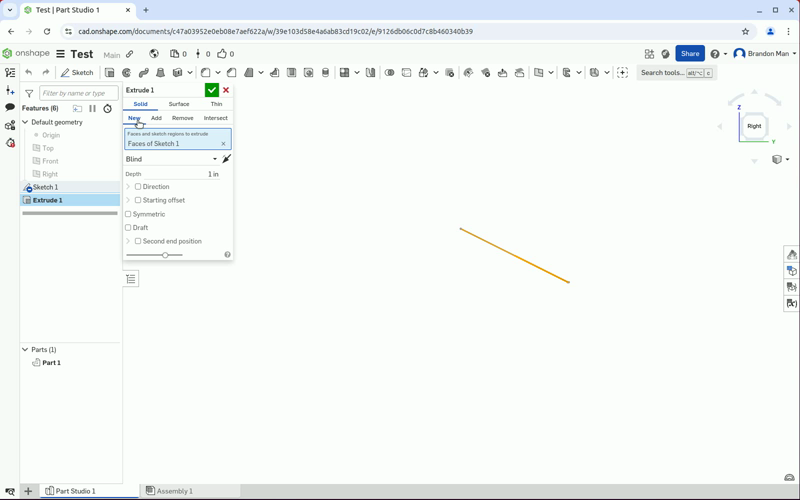
key(tab, 4)
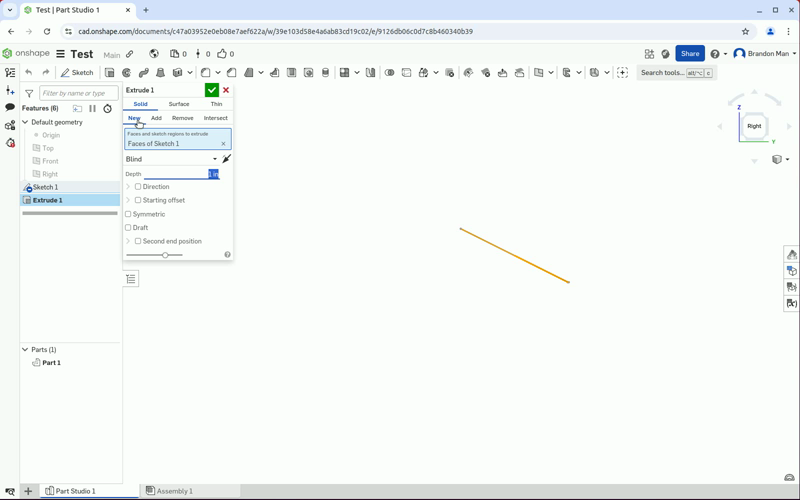
text(6.74)
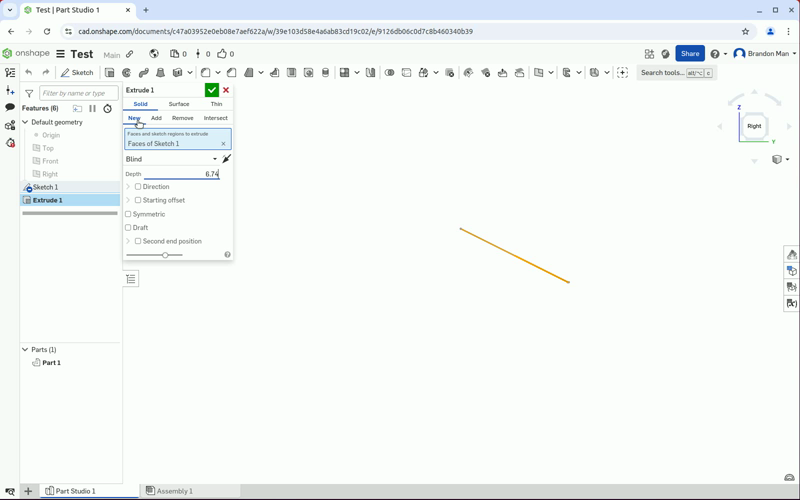
key(enter)
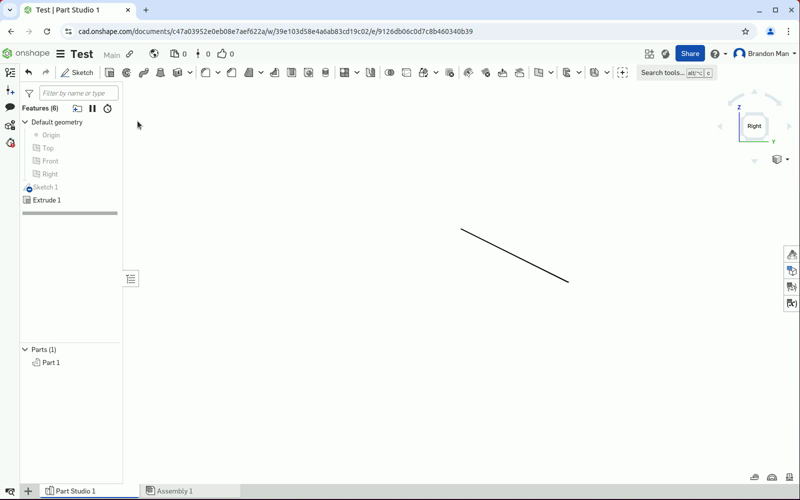
key(shift+h)
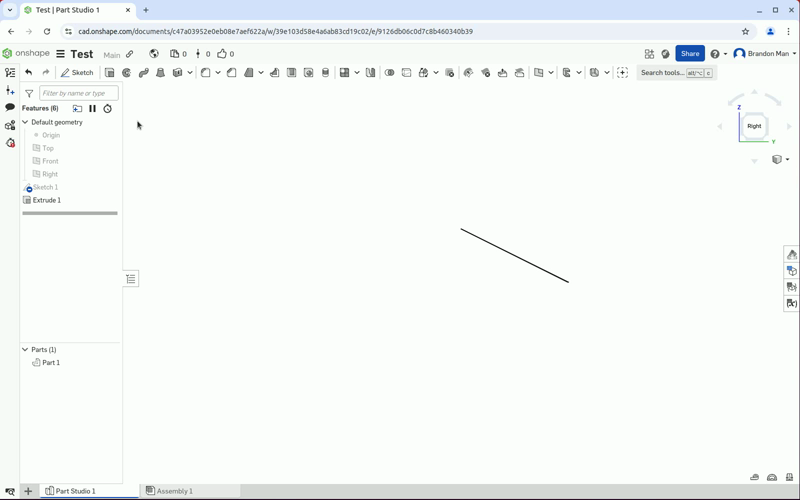
key(shift+h)
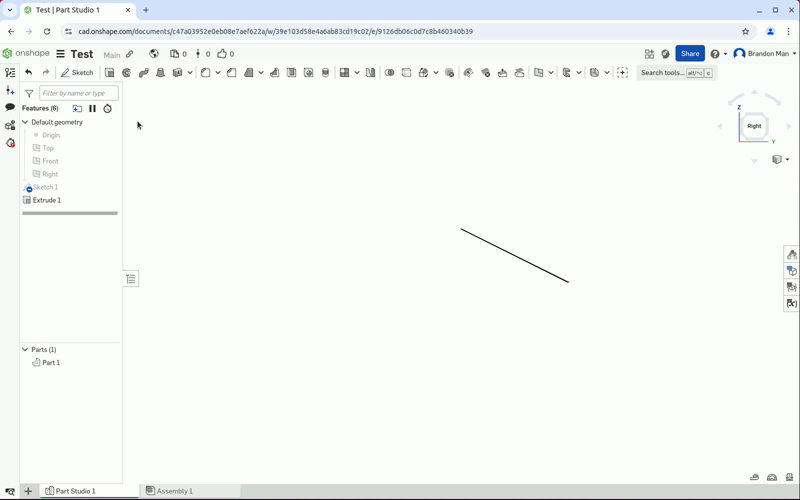
mouse_move(73, 189)
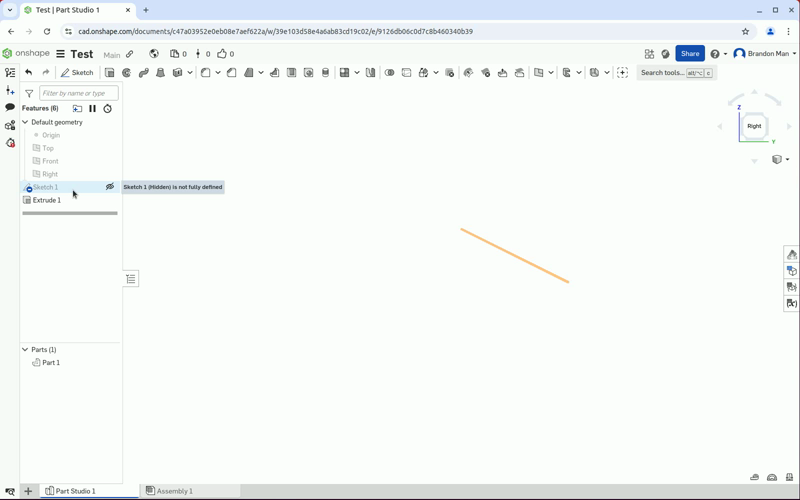
click(73, 189)
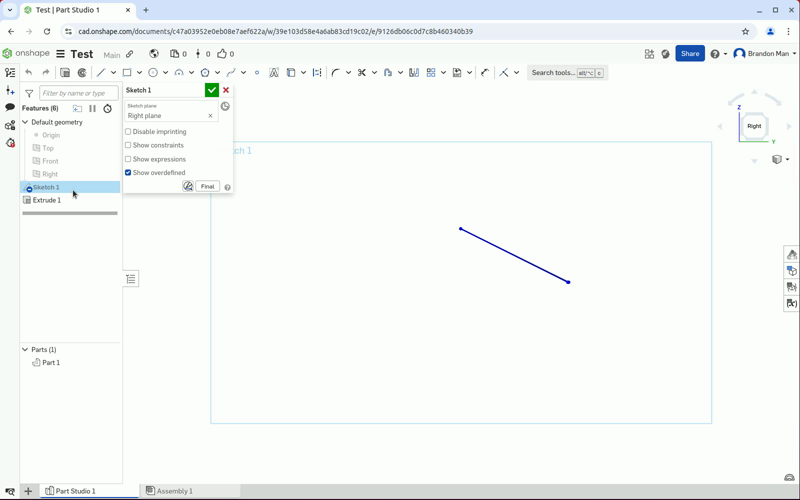
mouse_move(229, 92)
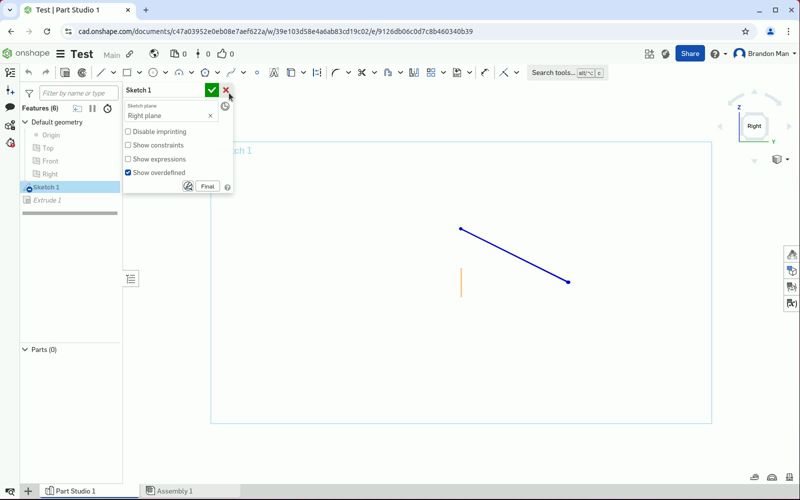
click(229, 92)
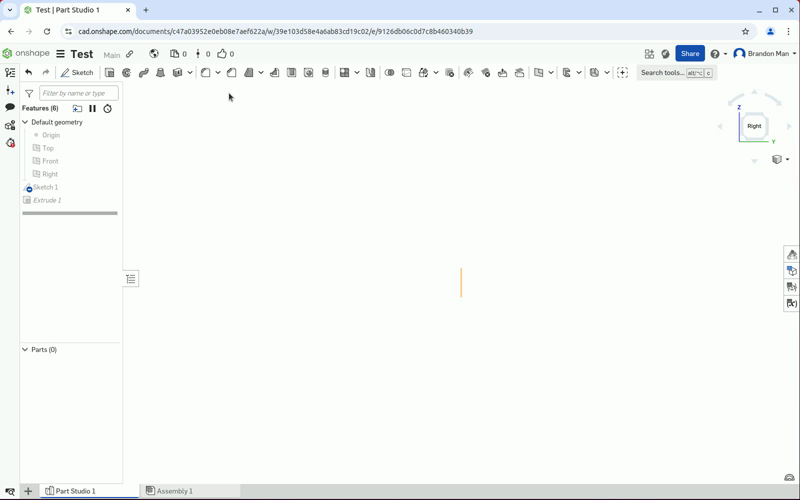
mouse_move(73, 352)
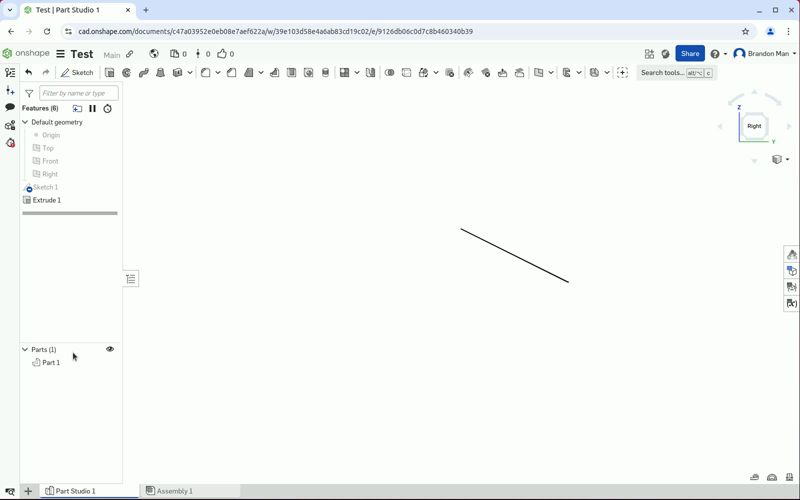
key(y)
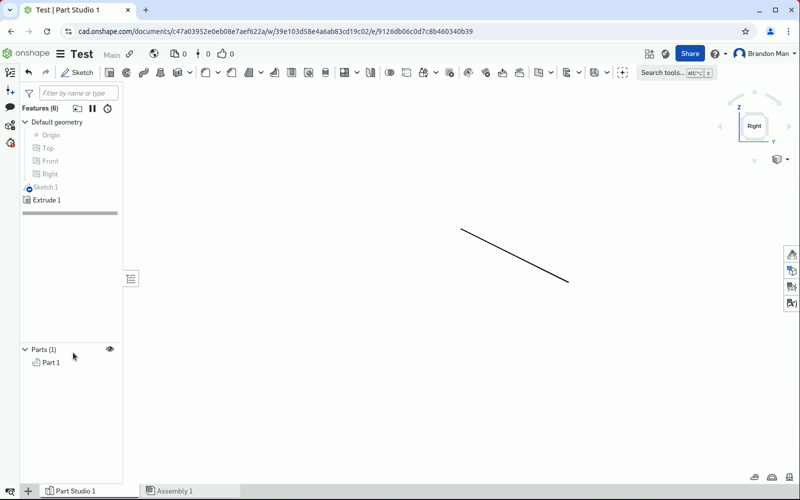
key(shift+p)
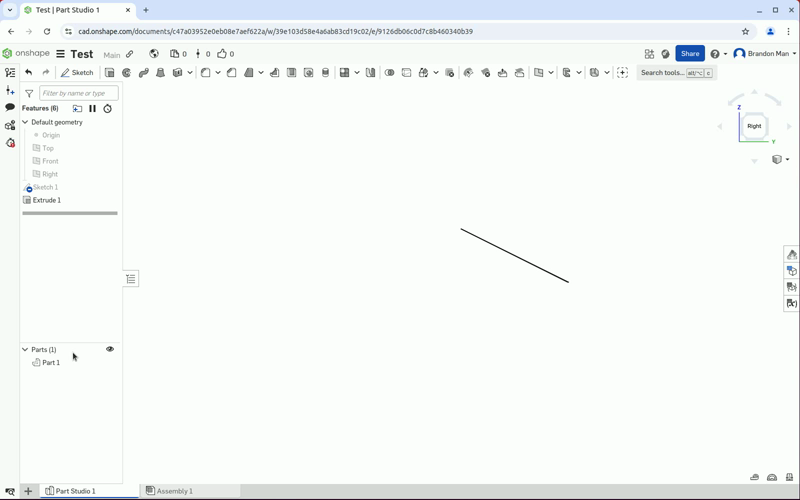
key(space)
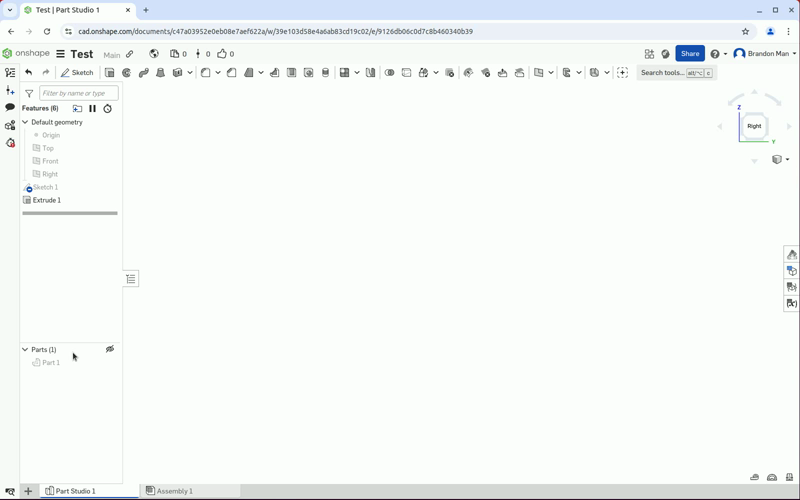
key_down(shift)
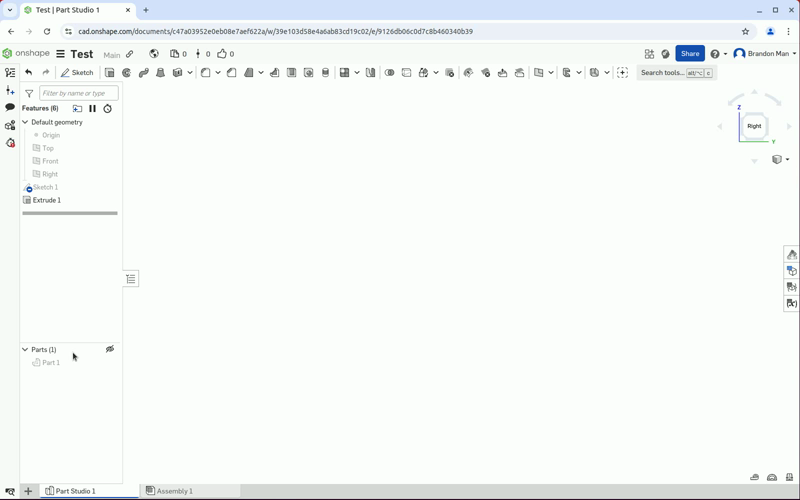
key(right)
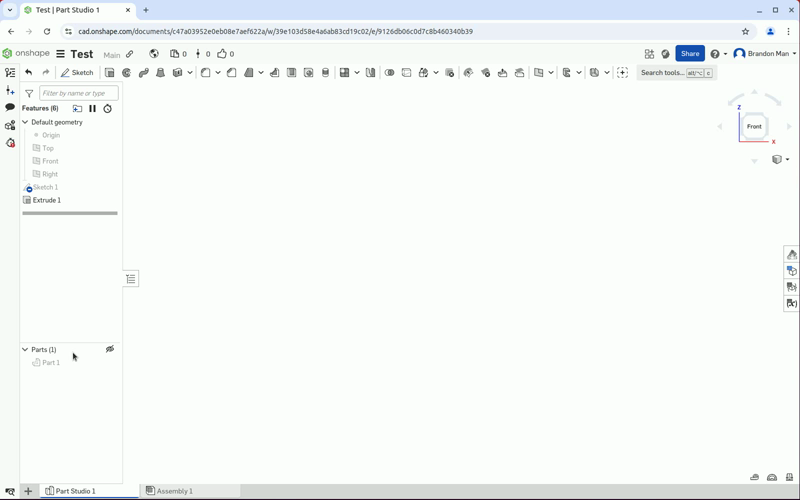
key_up(shift)
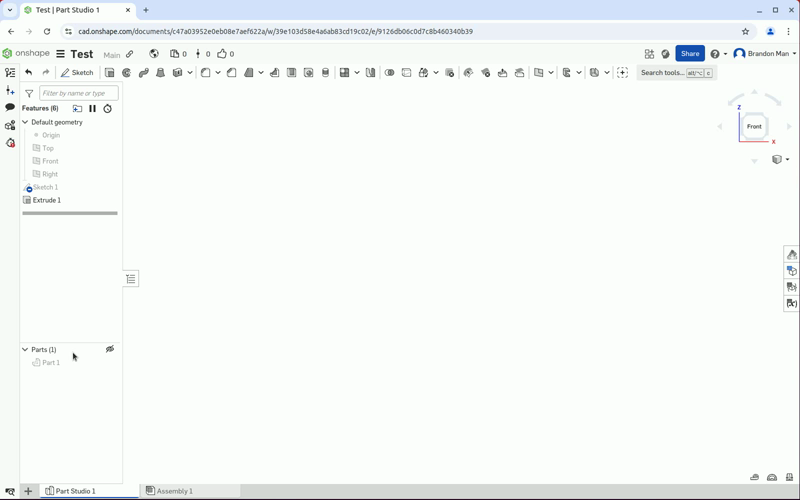
key(space)
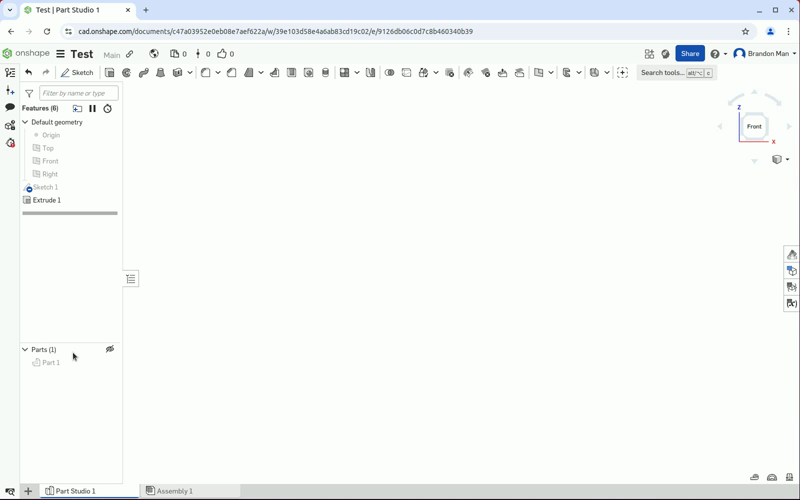
key_down(shift)
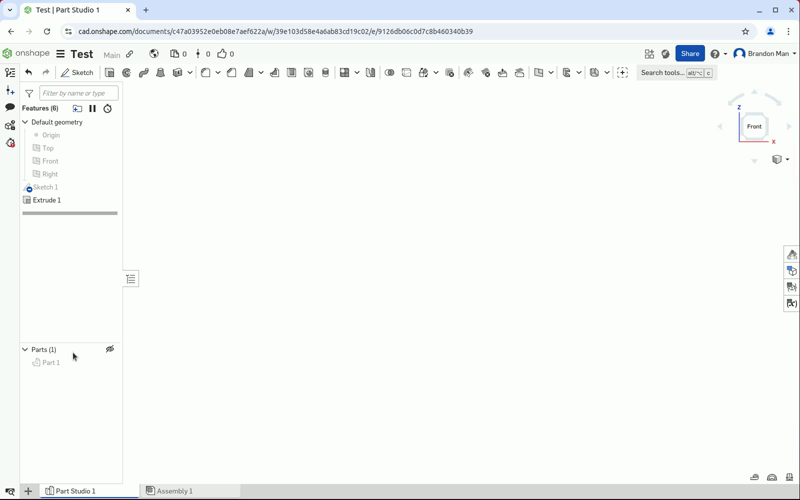
key(down)
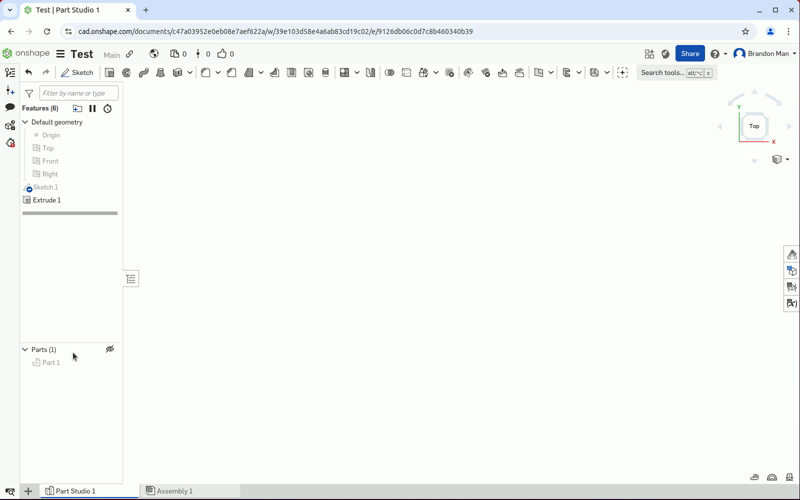
key_up(shift)
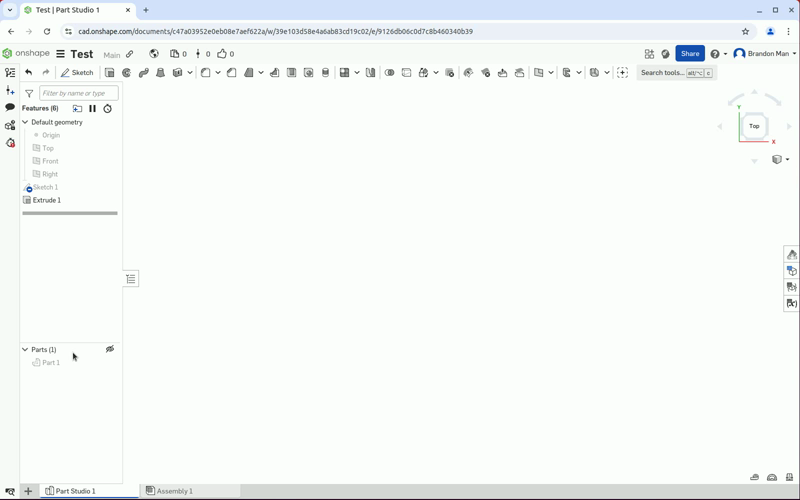
mouse_move(73, 352)
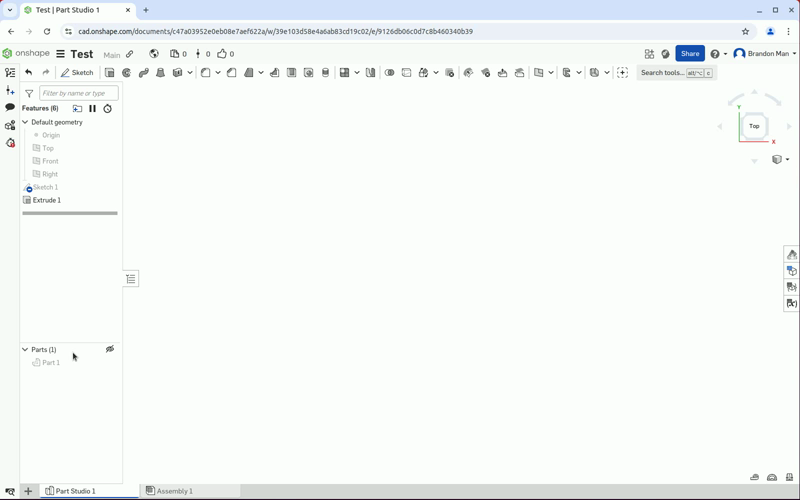
key(shift+y)
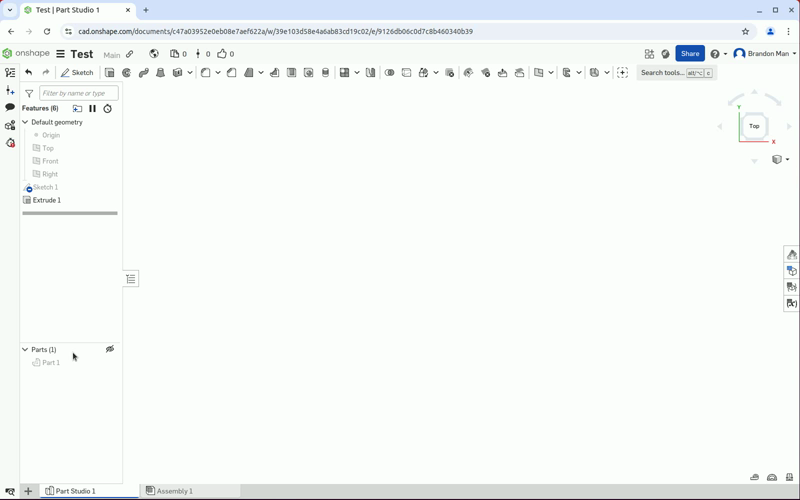
key(shift+s)
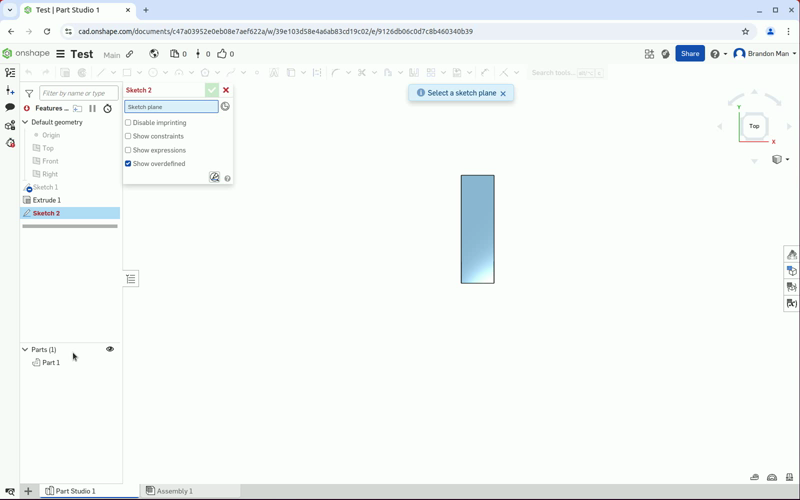
mouse_move(73, 150)
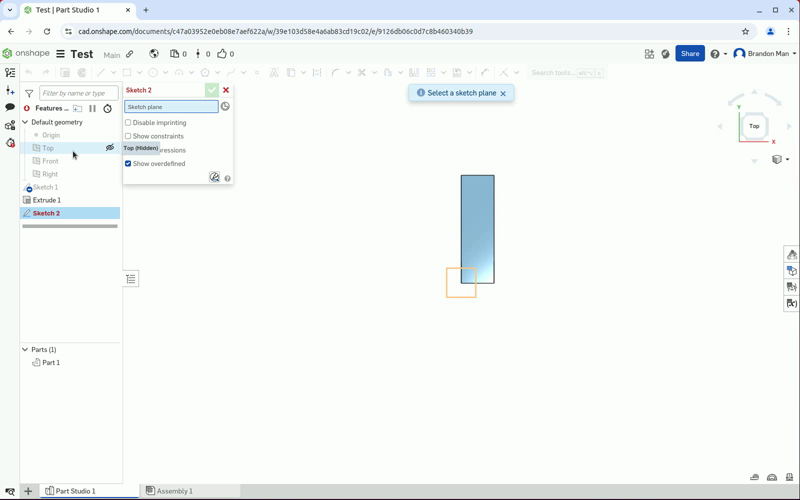
click(73, 150)
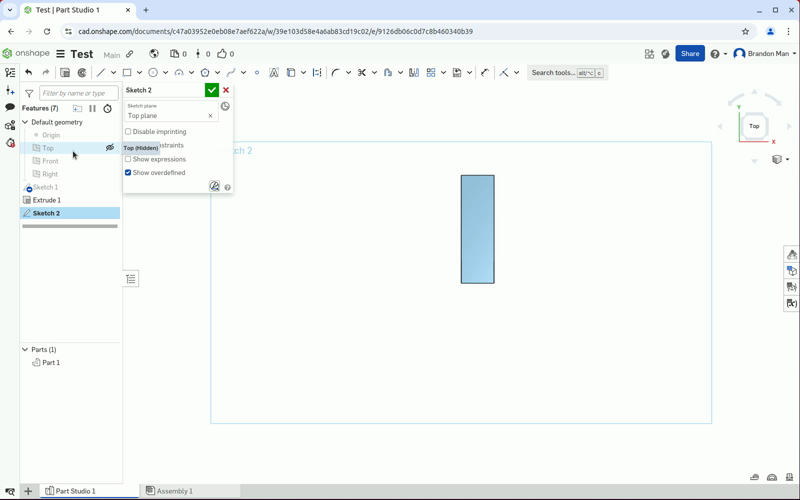
mouse_move(73, 352)
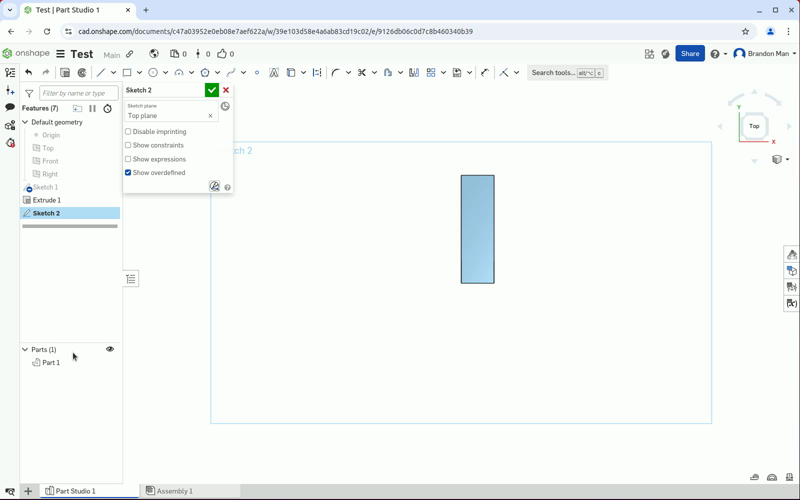
key(y)
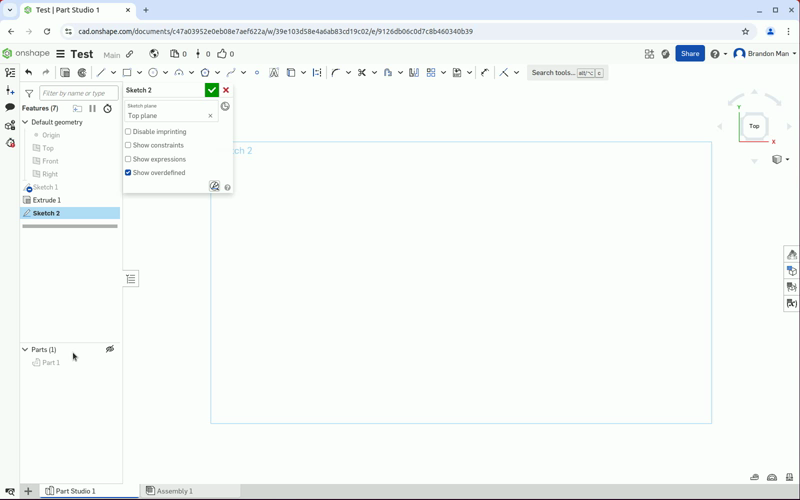
key(l)
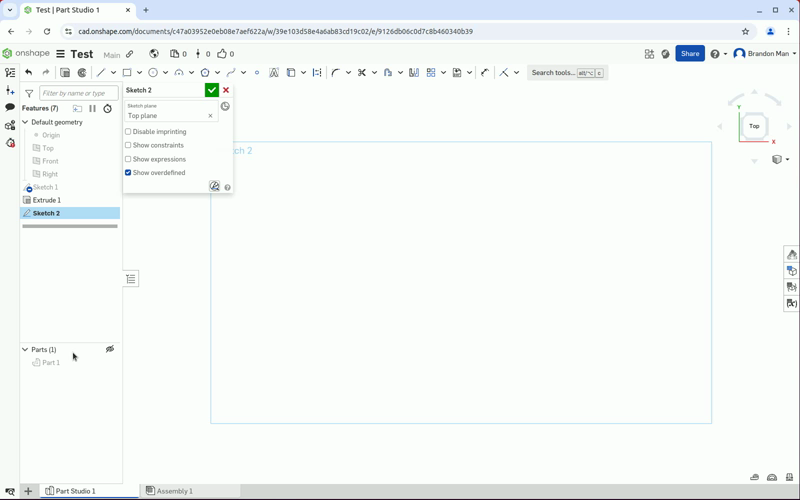
key_down(shift)
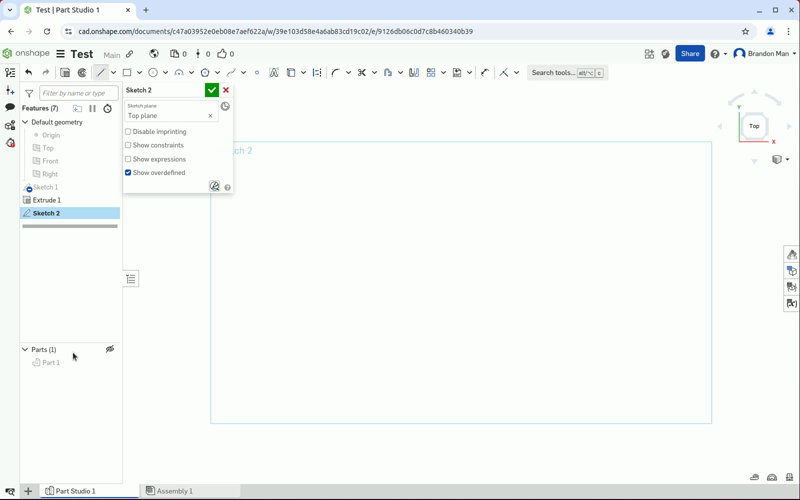
mouse_move(430, 134)
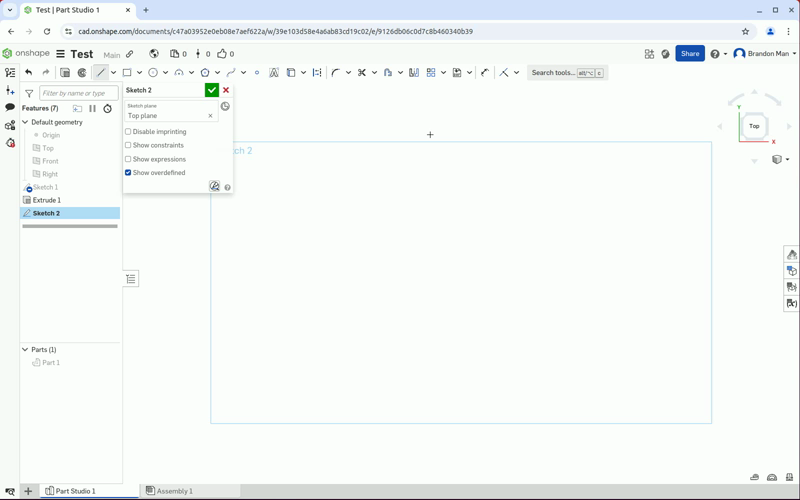
click(430, 134)
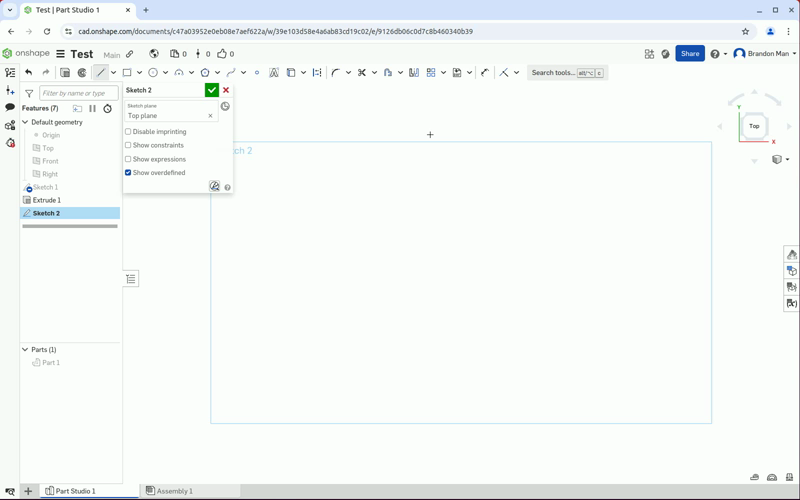
key_up(shift)
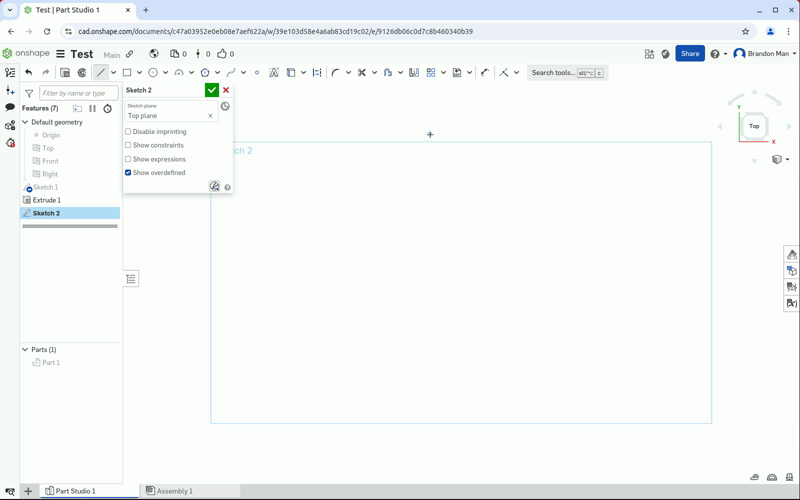
key_down(shift)
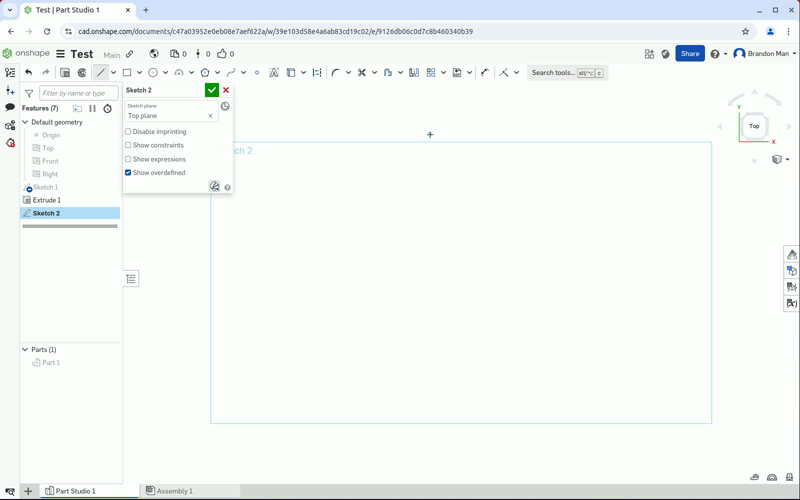
mouse_move(461, 287)
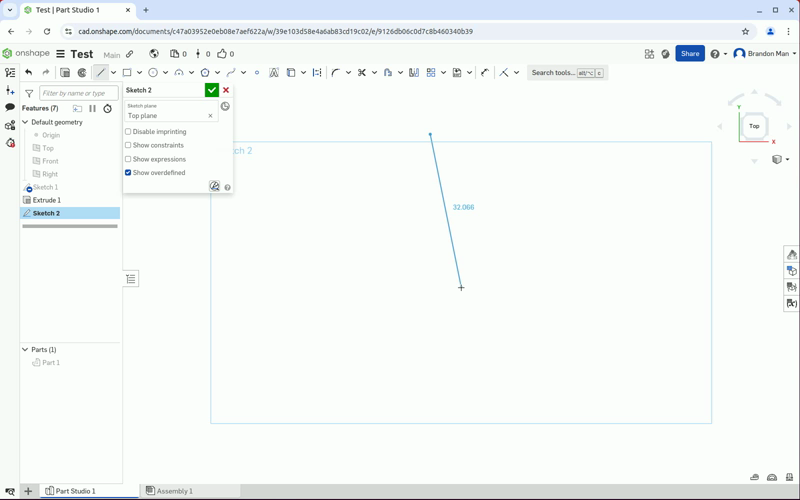
click(461, 287)
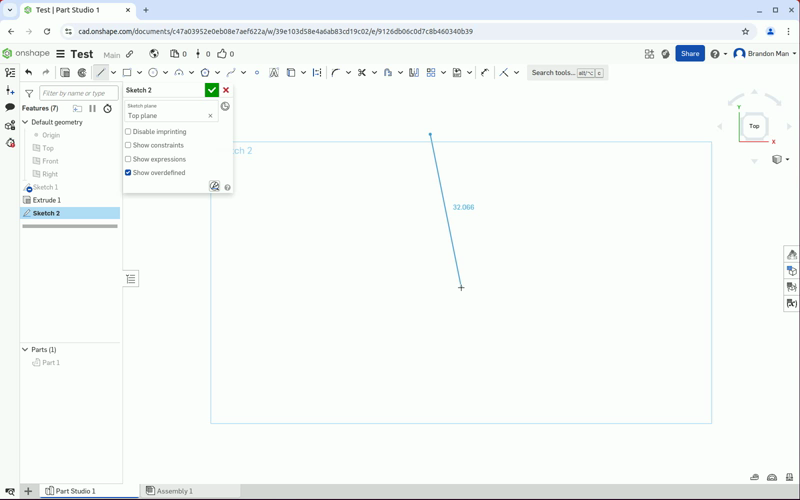
key_up(shift)
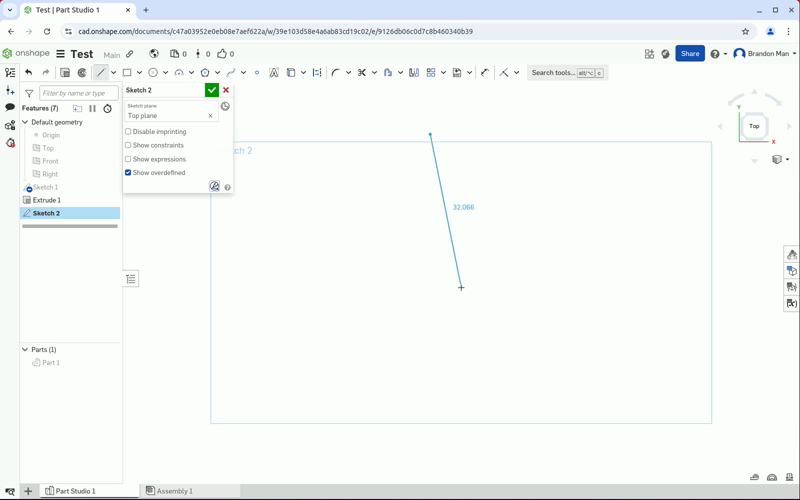
key_down(shift)
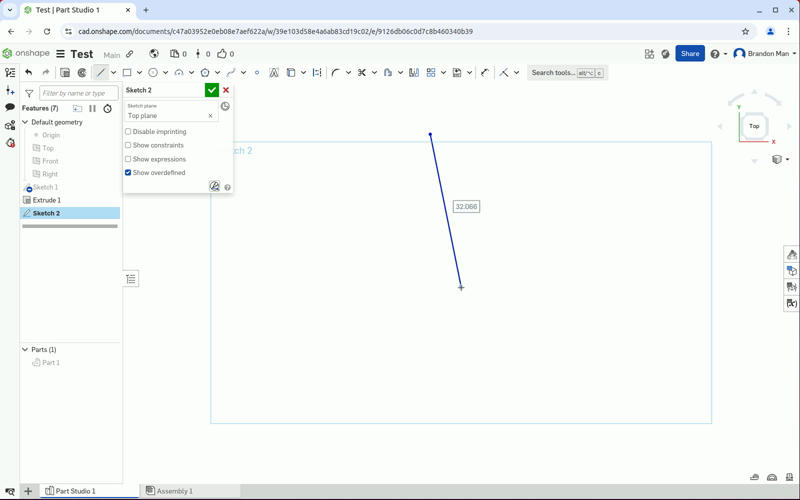
mouse_move(470, 177)
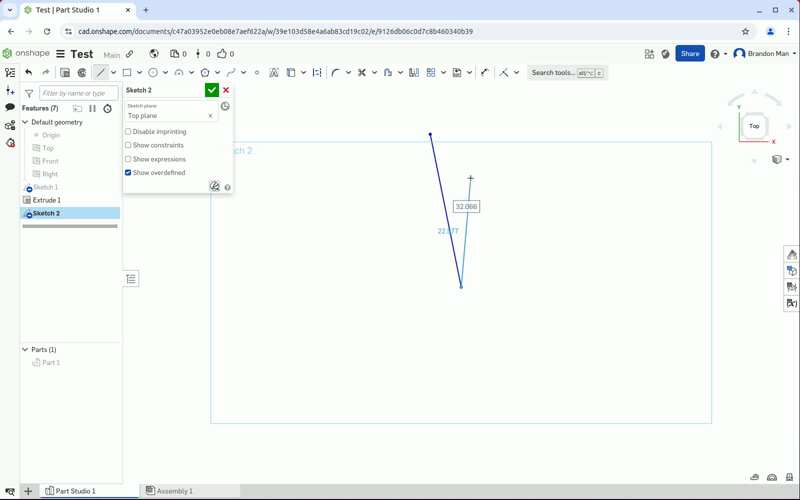
click(470, 177)
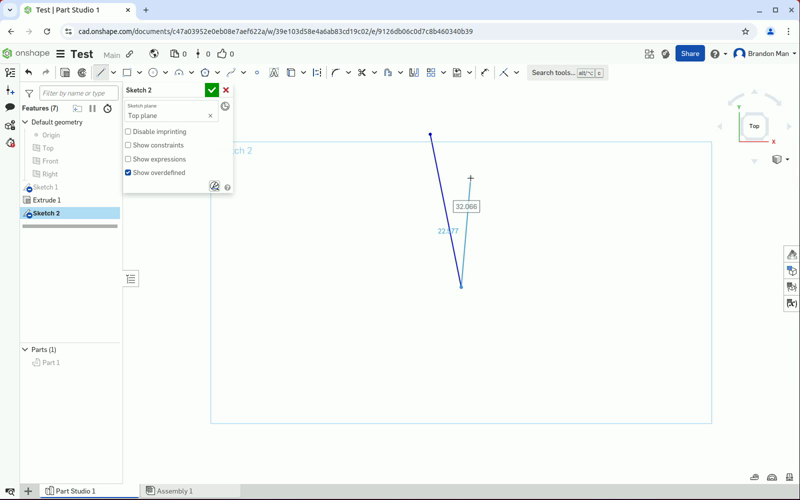
key_up(shift)
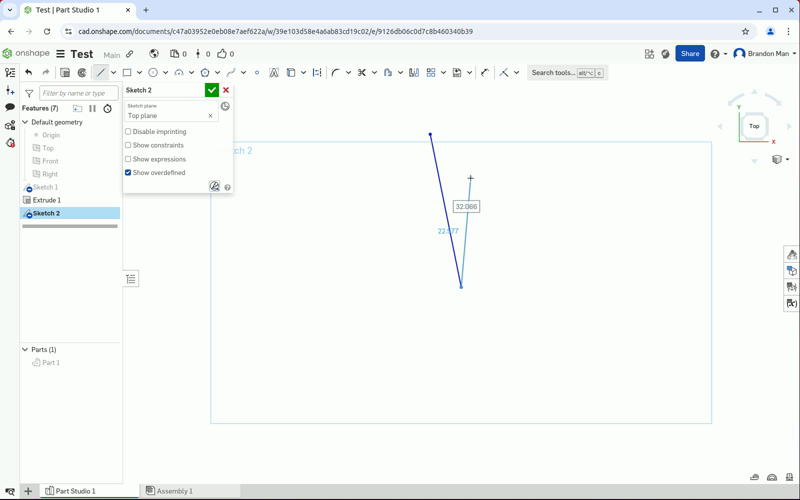
key_down(shift)
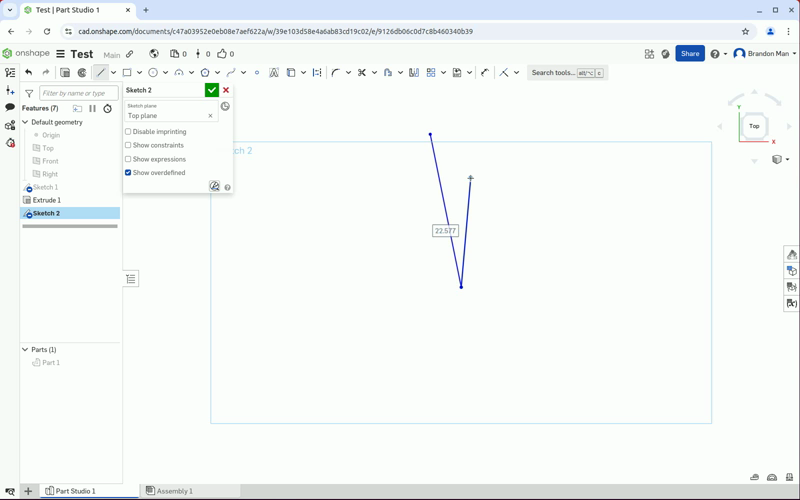
mouse_move(500, 177)
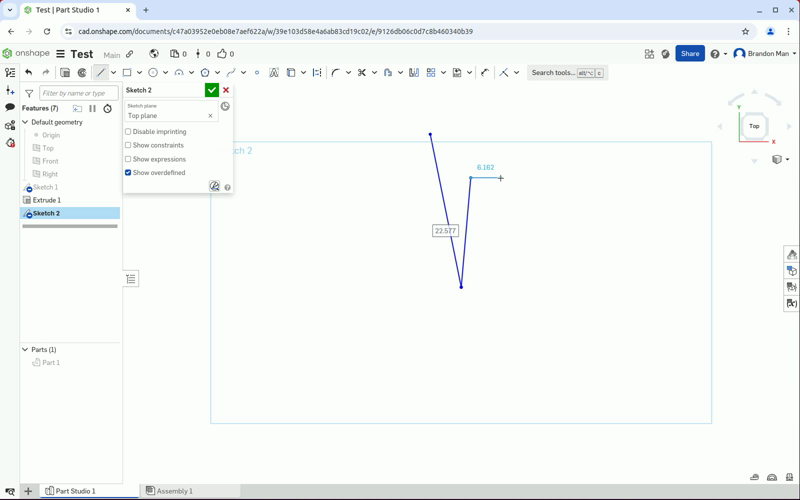
mouse_move(481, 177)
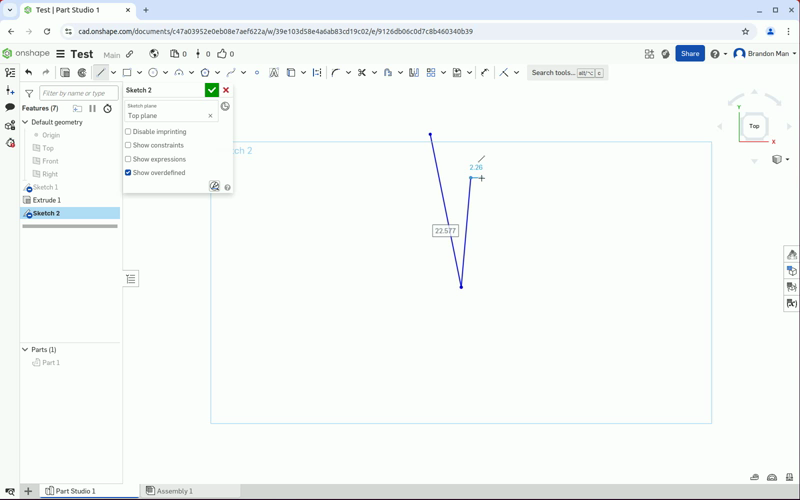
click(481, 177)
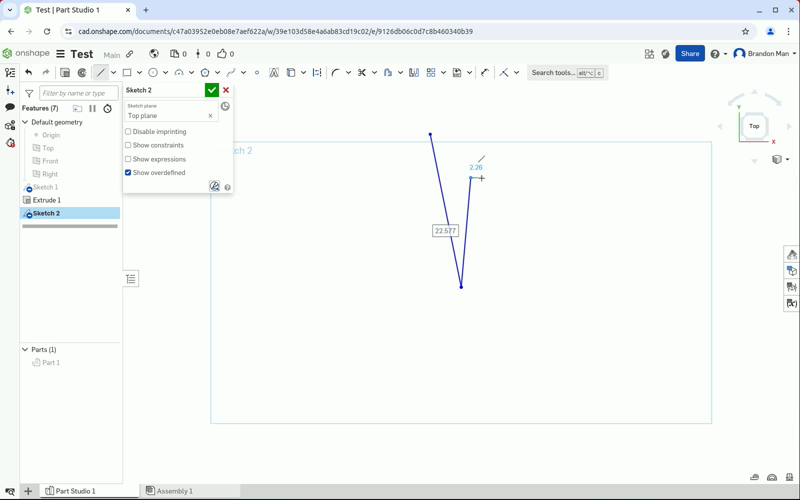
key_up(shift)
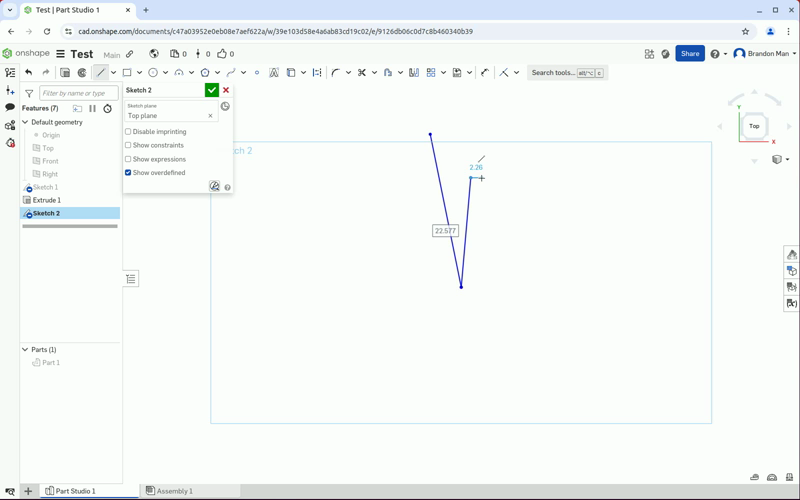
key_down(shift)
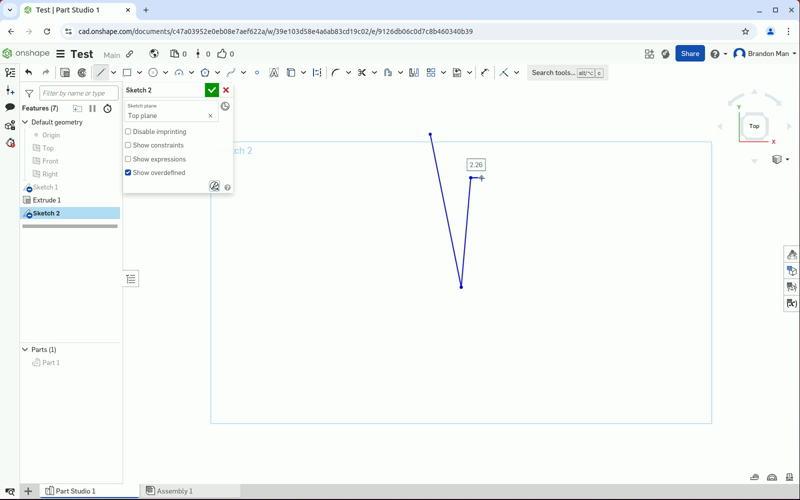
mouse_move(493, 287)
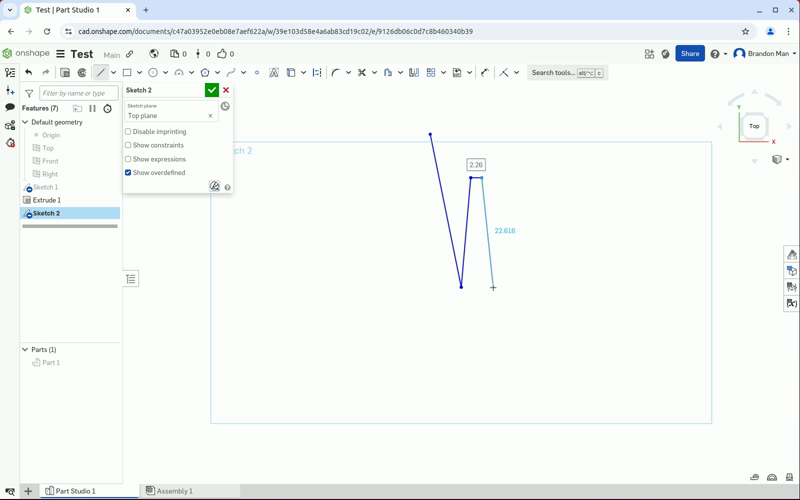
click(493, 287)
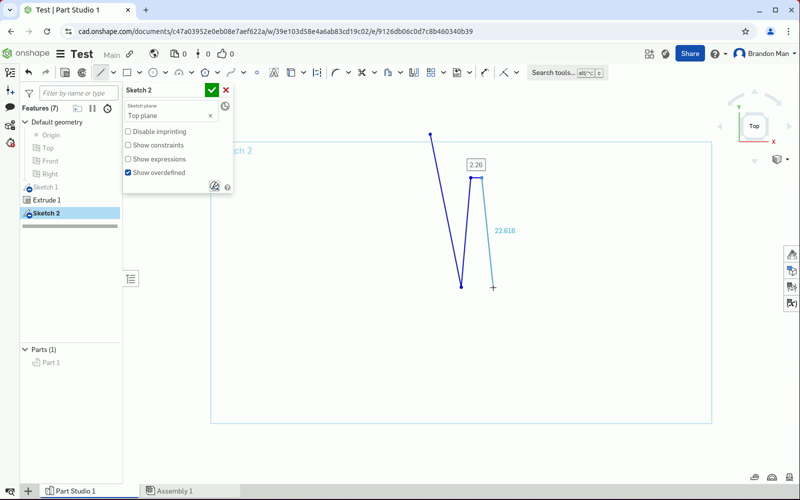
key_up(shift)
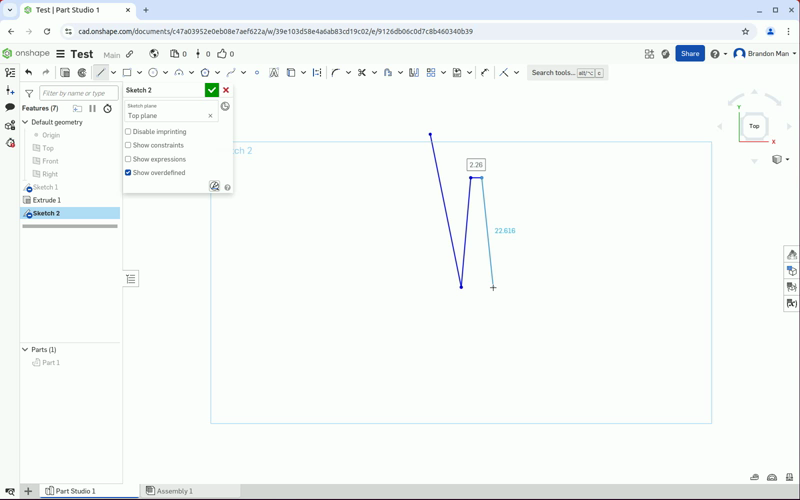
key_down(shift)
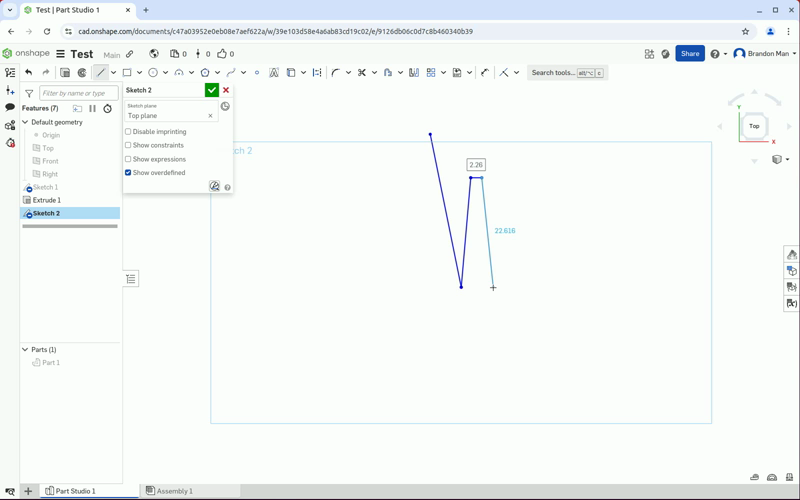
mouse_move(512, 187)
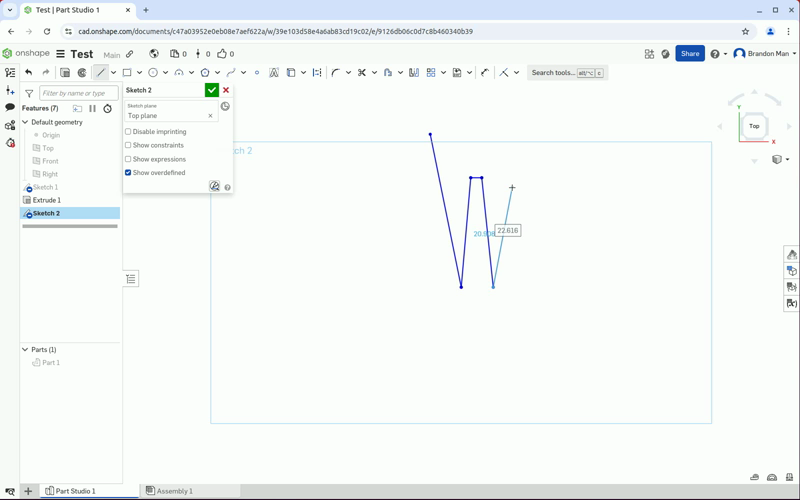
click(512, 187)
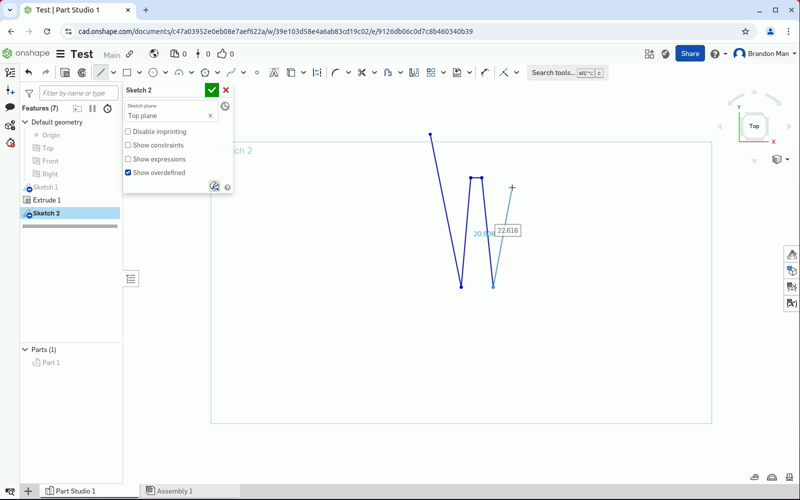
key_up(shift)
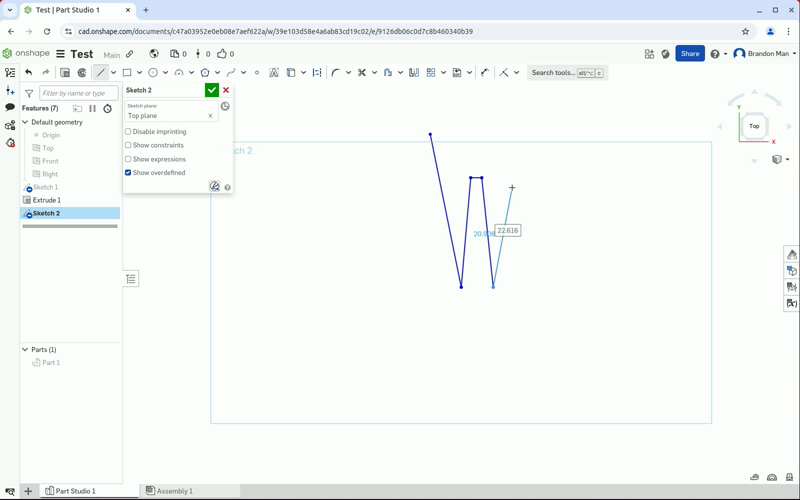
key_down(shift)
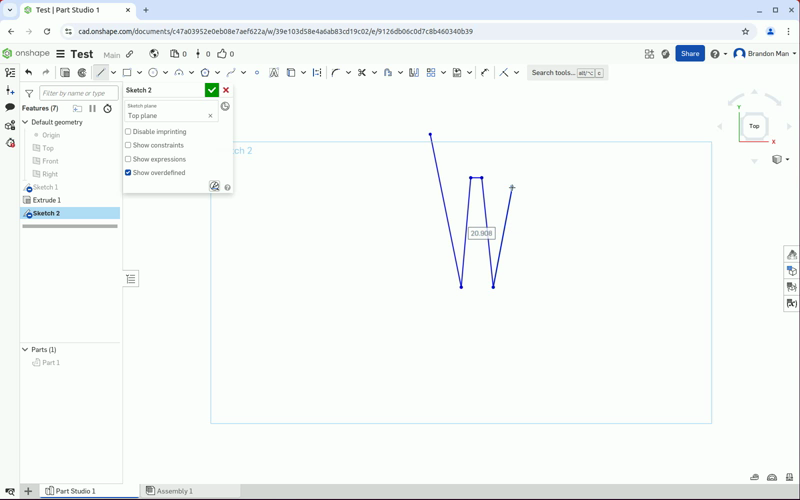
mouse_move(542, 187)
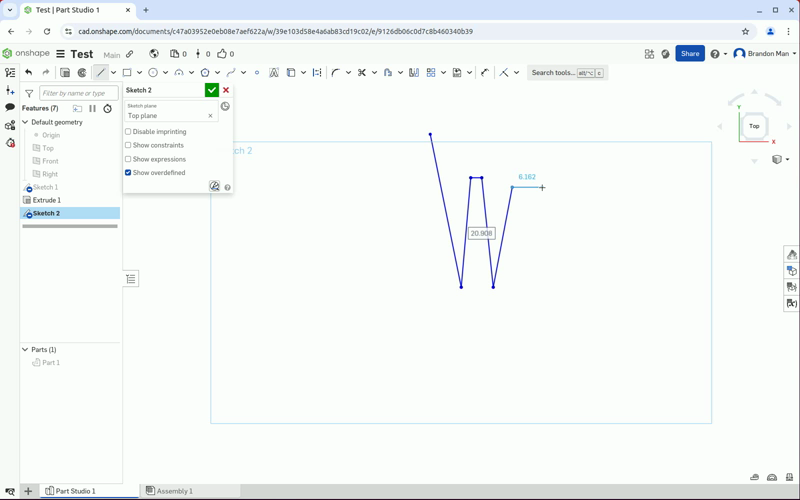
mouse_move(496, 132)
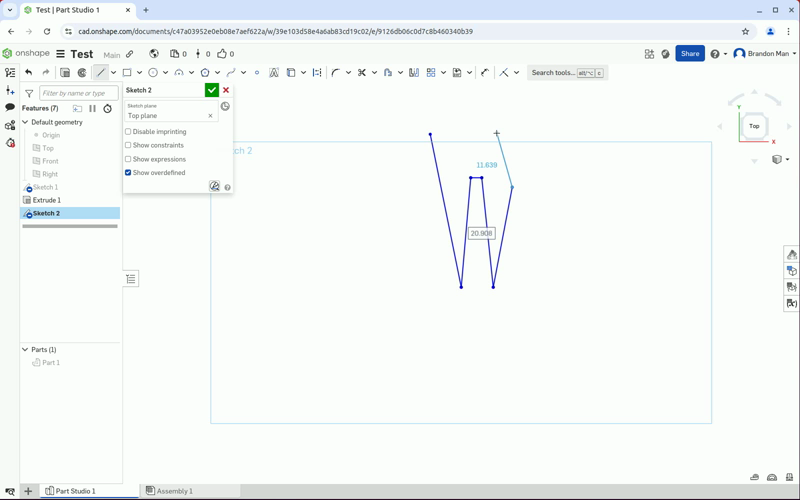
click(496, 132)
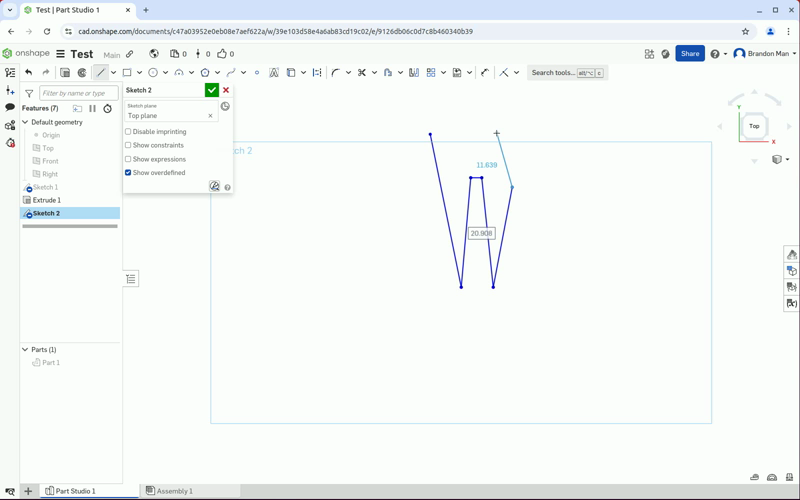
key_up(shift)
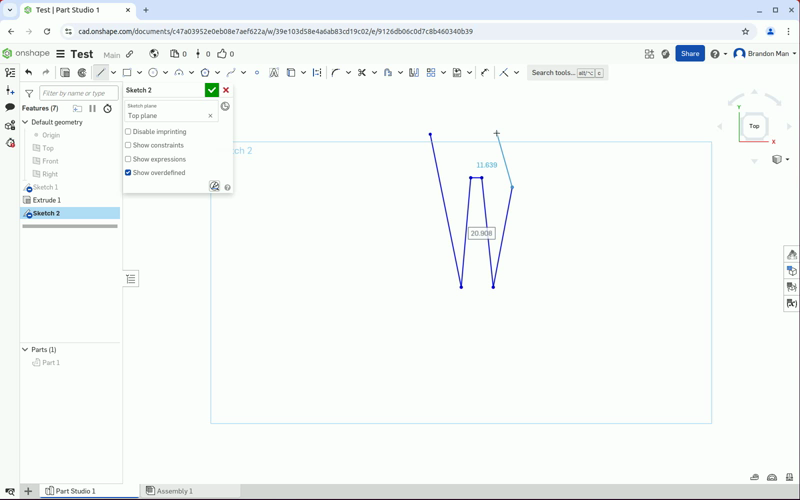
key_down(shift)
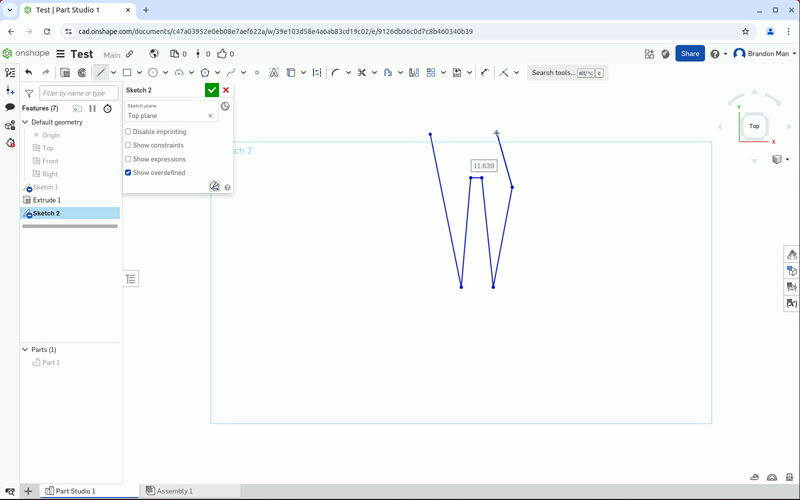
mouse_move(430, 134)
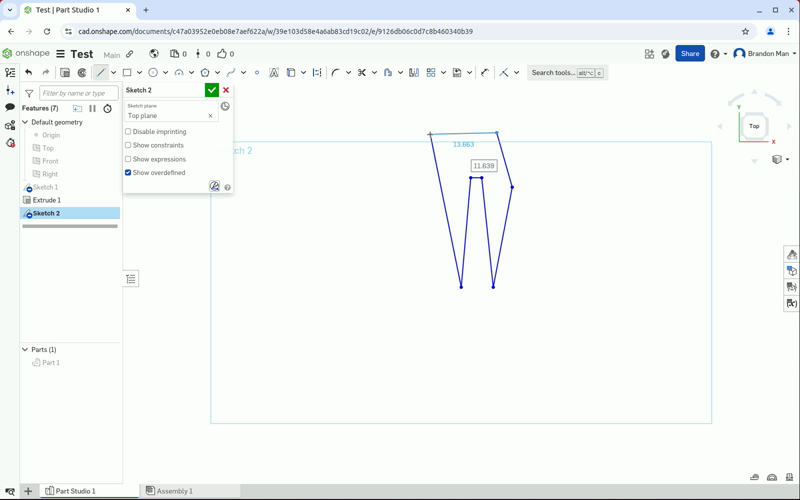
key_up(shift)
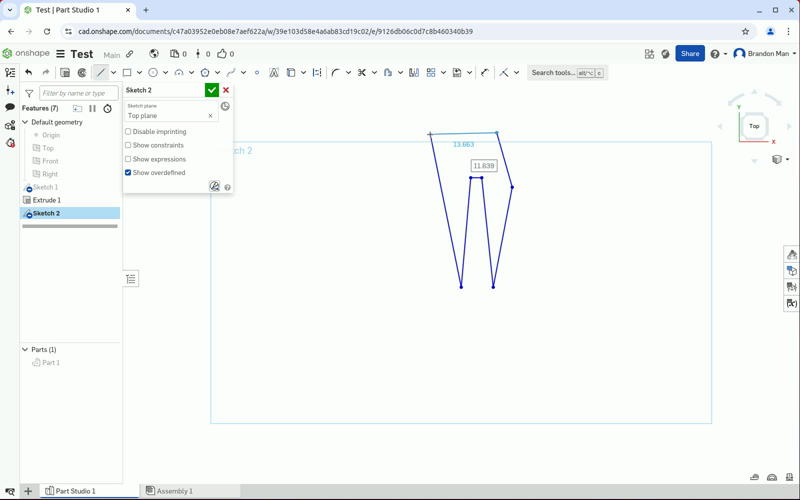
click(430, 134)
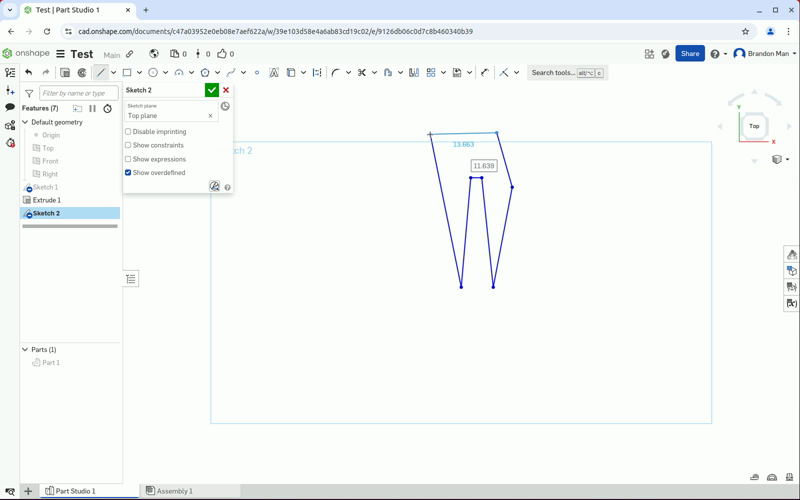
key(esc)
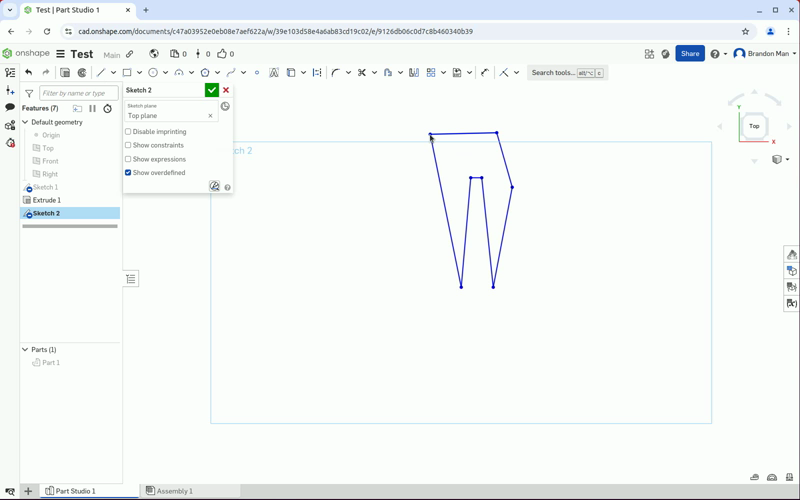
mouse_move(444, 144)
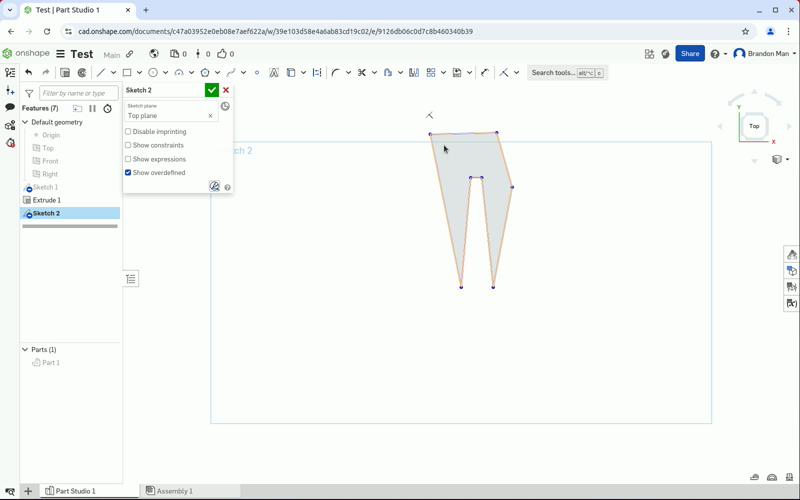
click(444, 144)
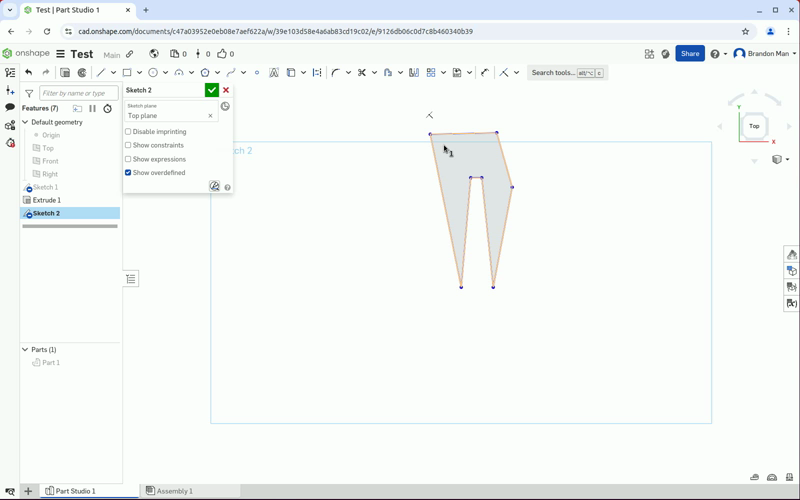
mouse_move(73, 352)
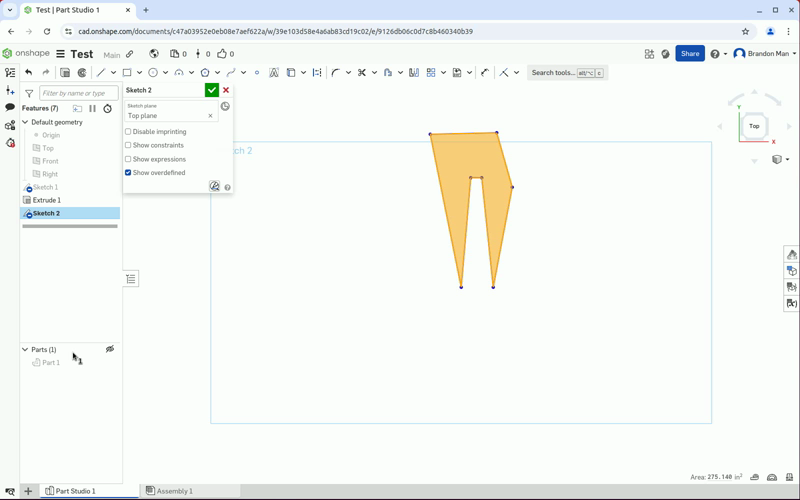
key(shift+y)
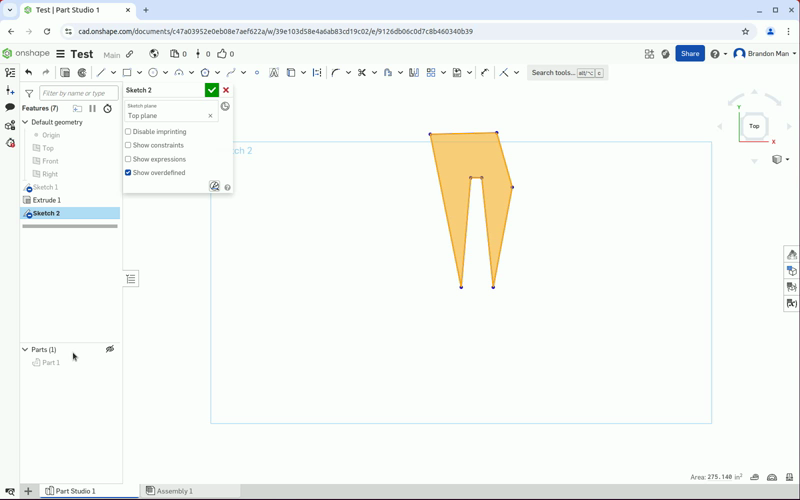
key(shift+e)
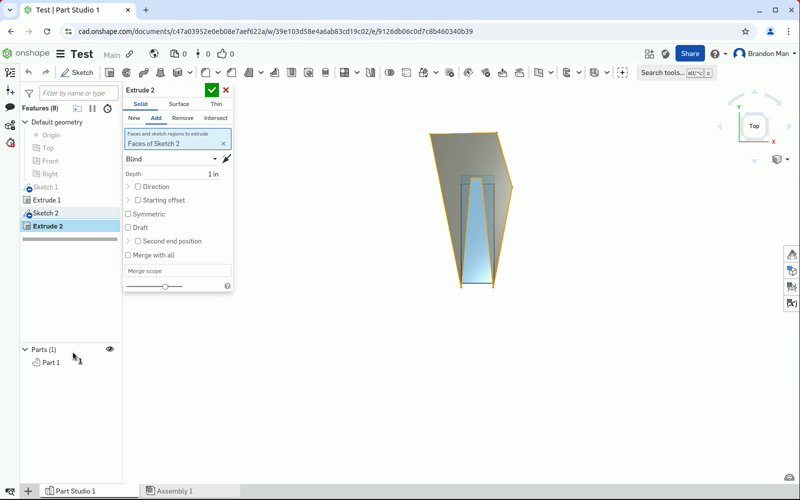
mouse_move(143, 106)
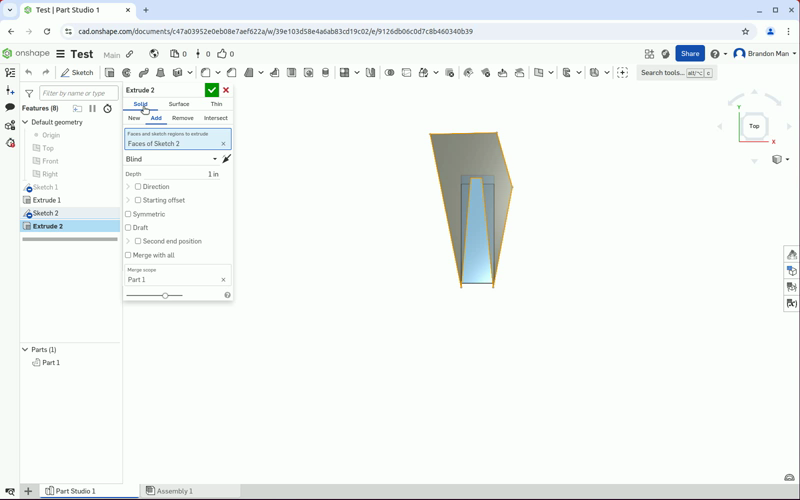
click(143, 106)
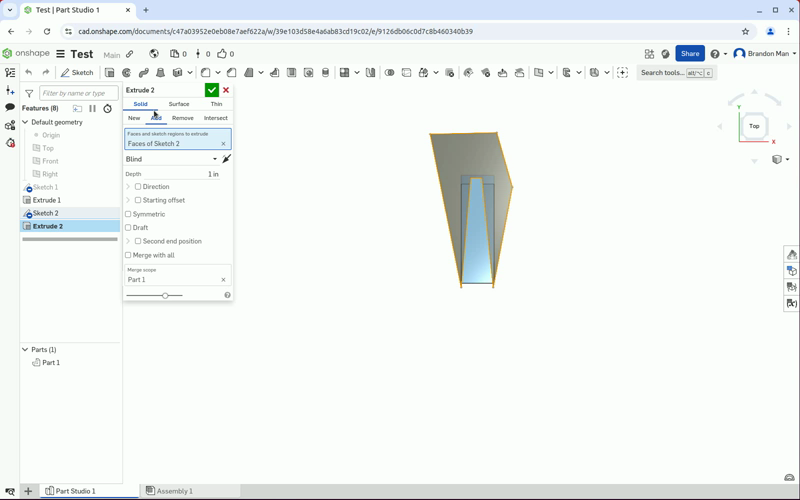
mouse_move(186, 120)
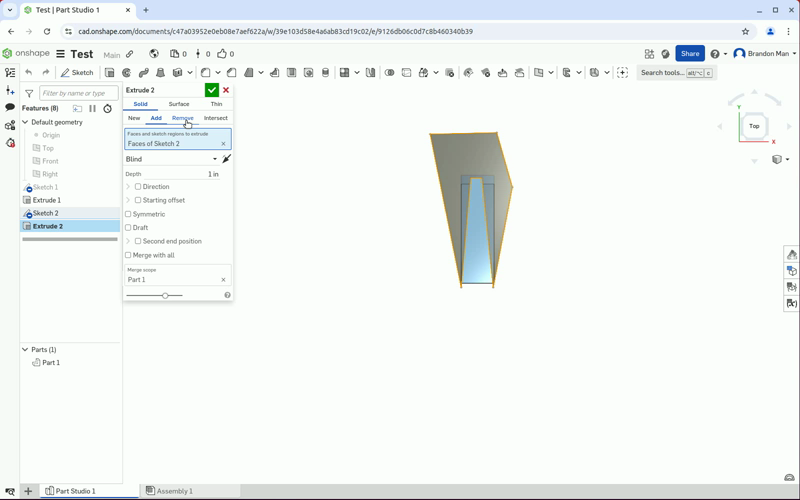
click(186, 120)
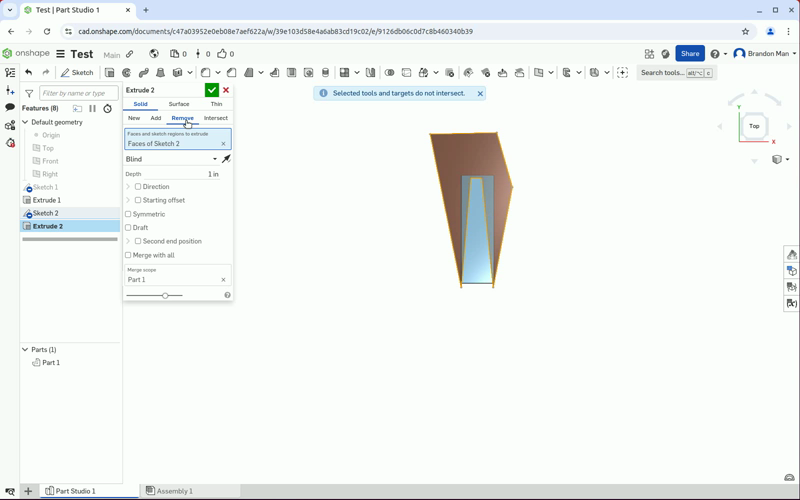
key(tab, 4)
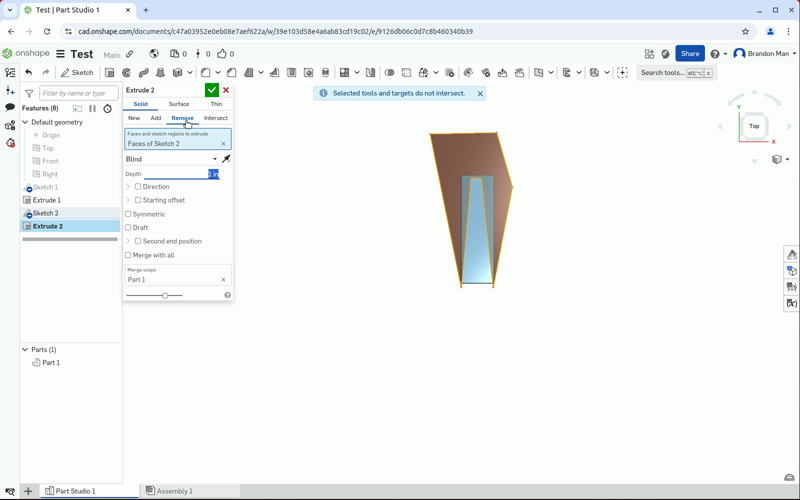
text(-21.905)
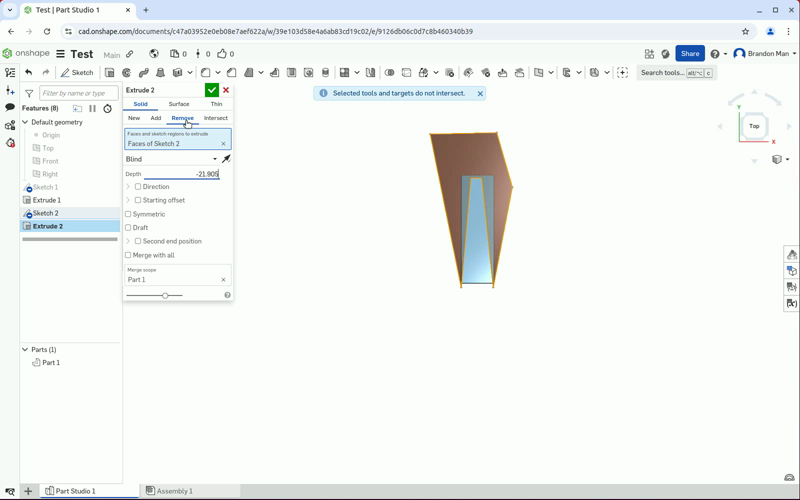
key(tab, 6)
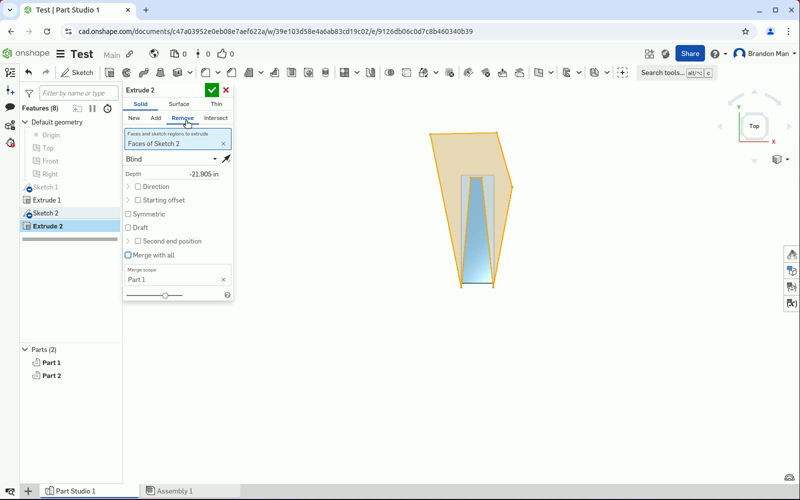
key(space)
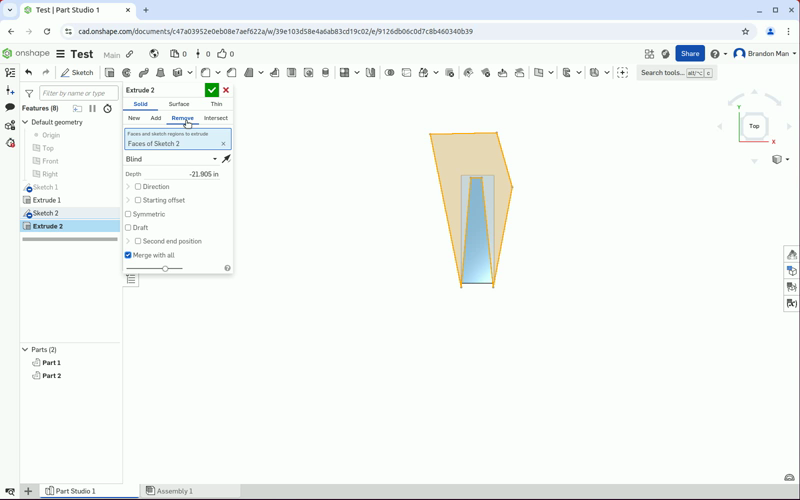
key(enter)
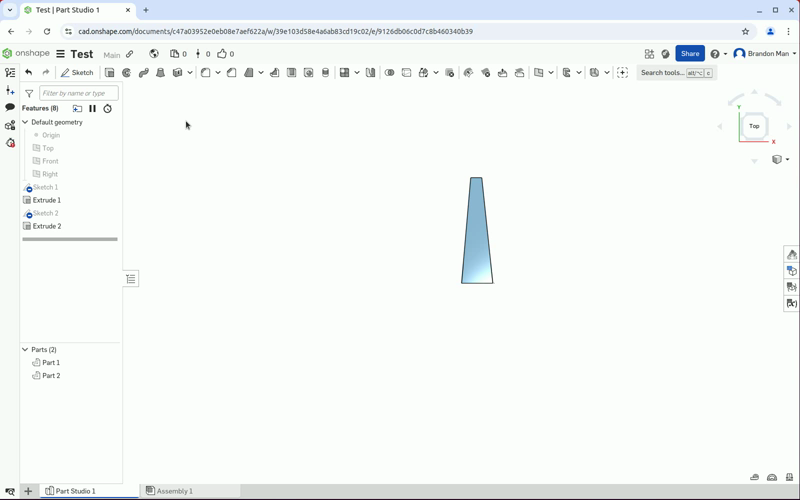
key(shift+h)
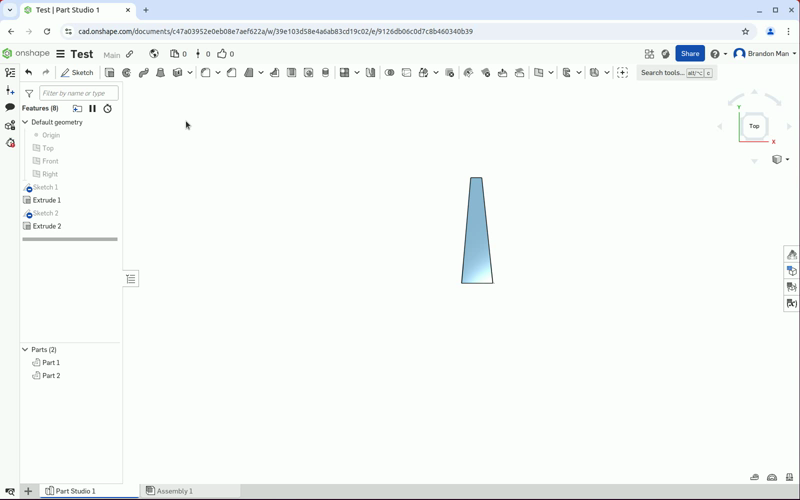
key(shift+h)
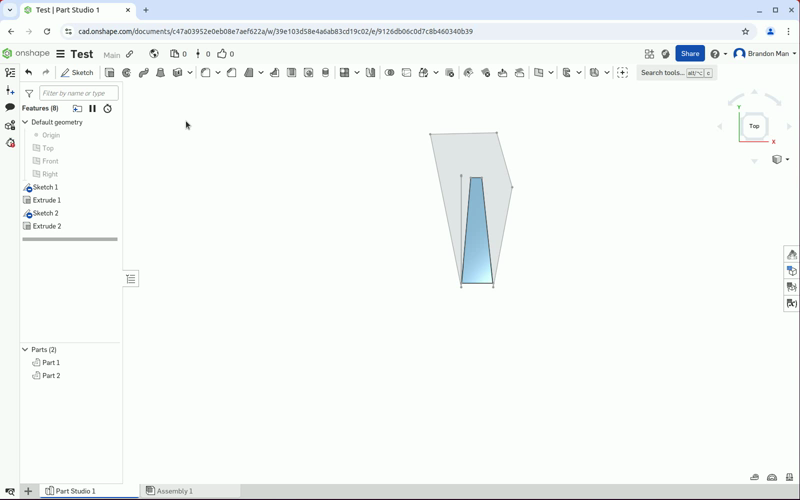
key(shift+7)
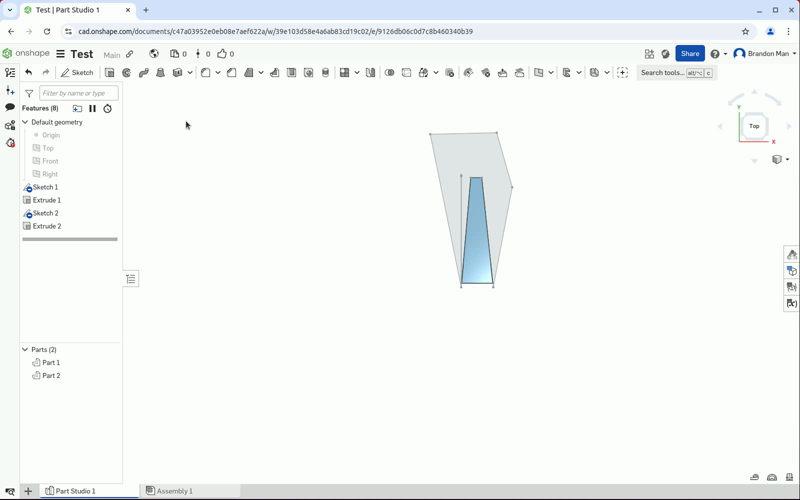
key(up, 3)
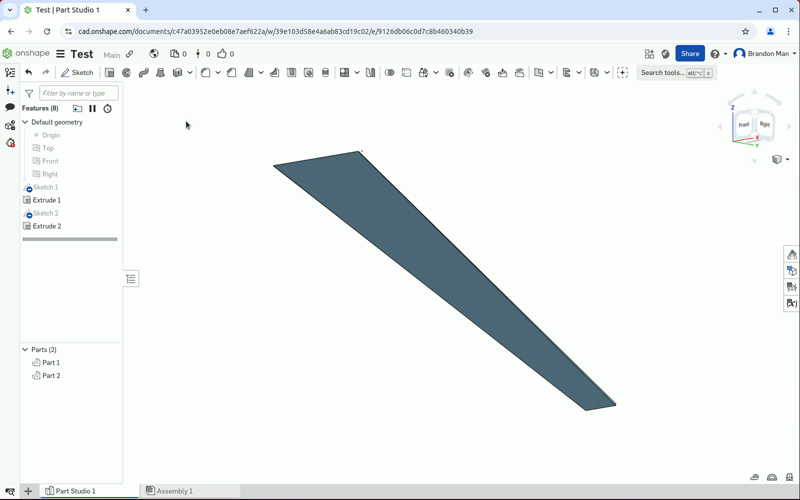
key(left, 3)
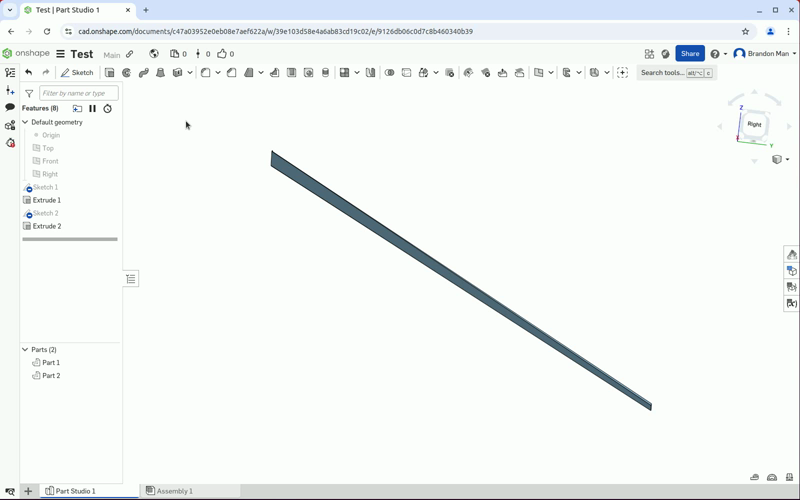
key(right, 3)
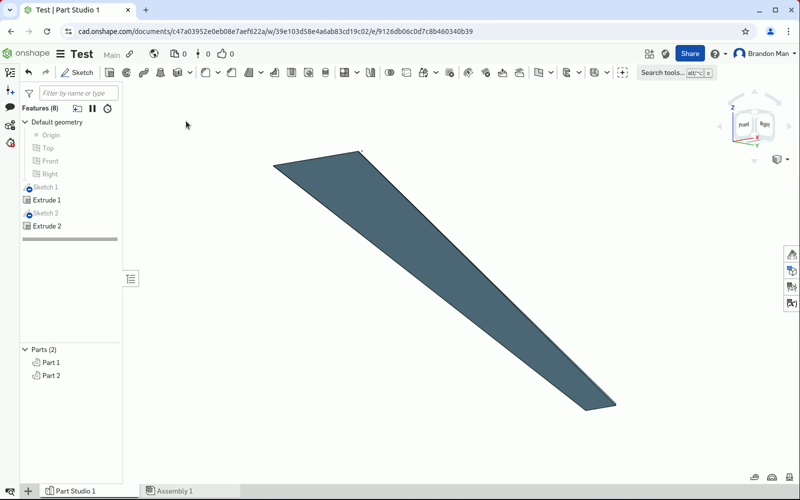
key(down, 3)
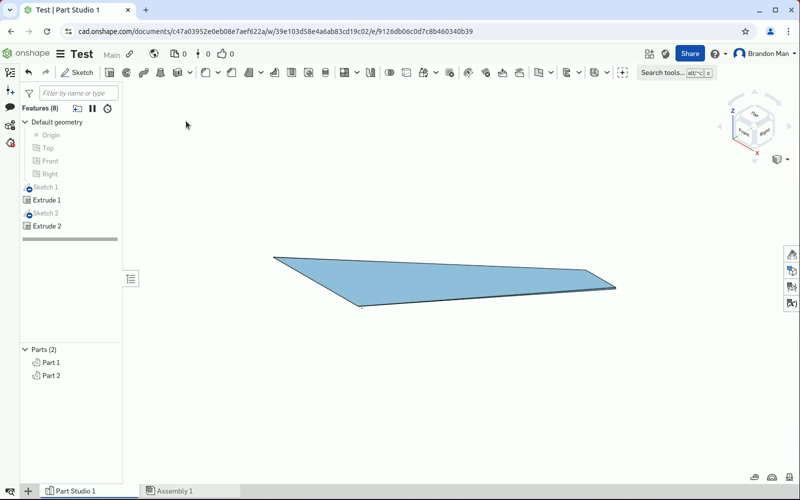
mouse_move(73, 189)
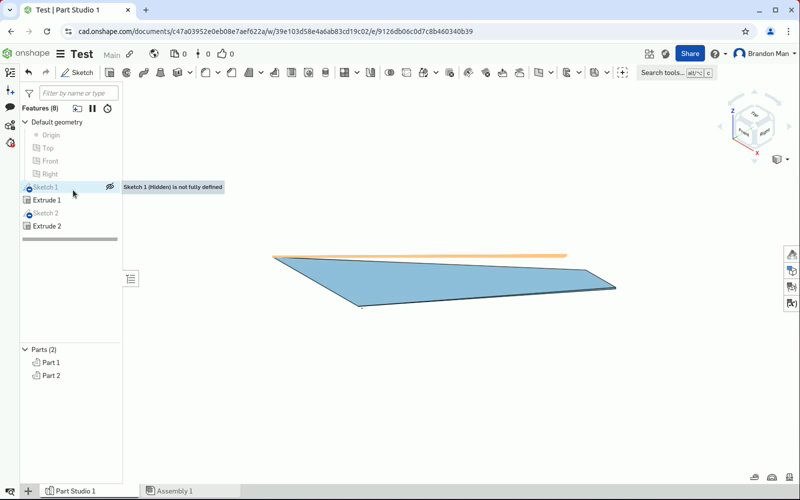
click(73, 189)